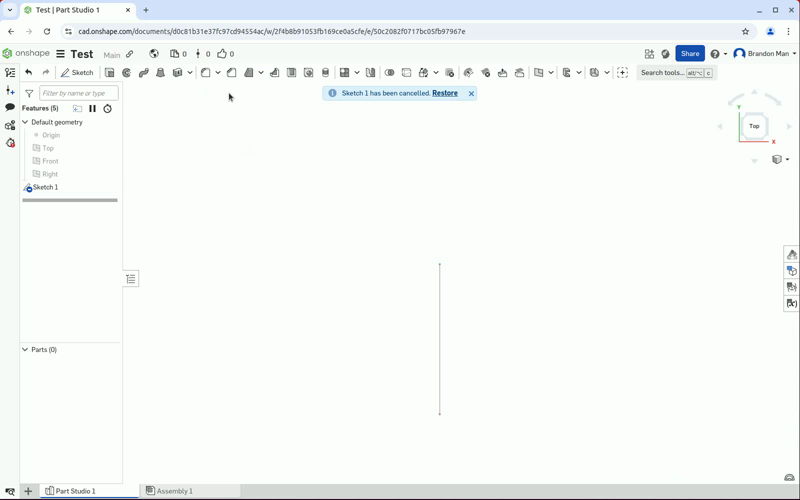
key(shift+h)
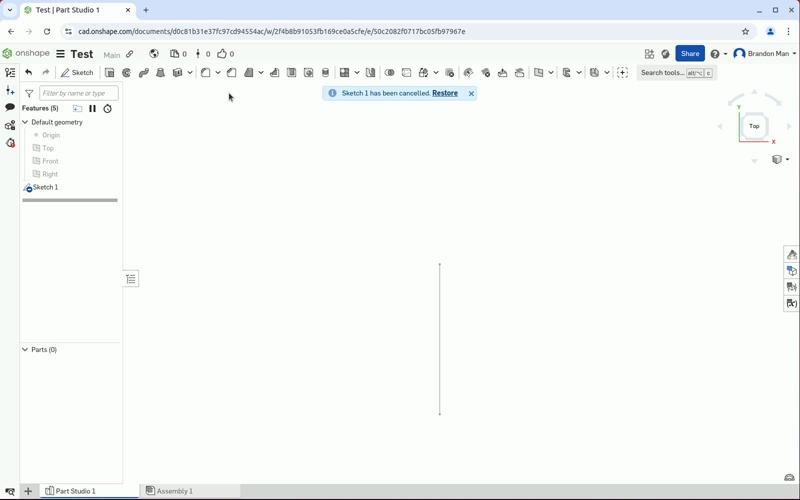
key(shift+s)
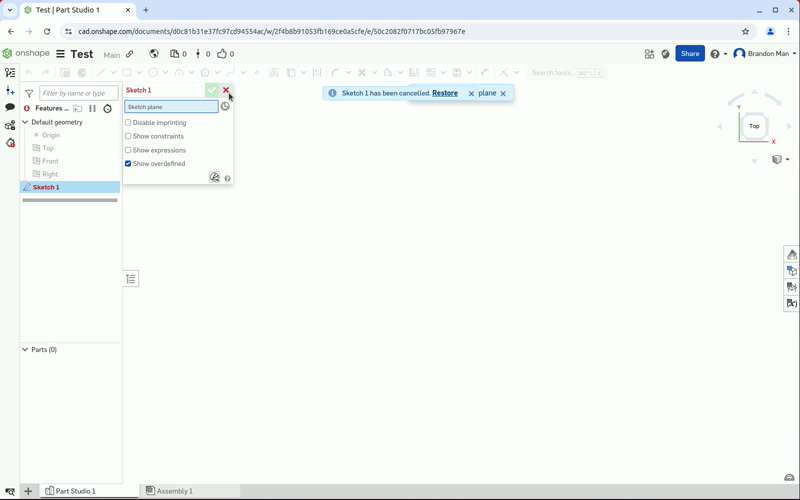
mouse_move(73, 150)
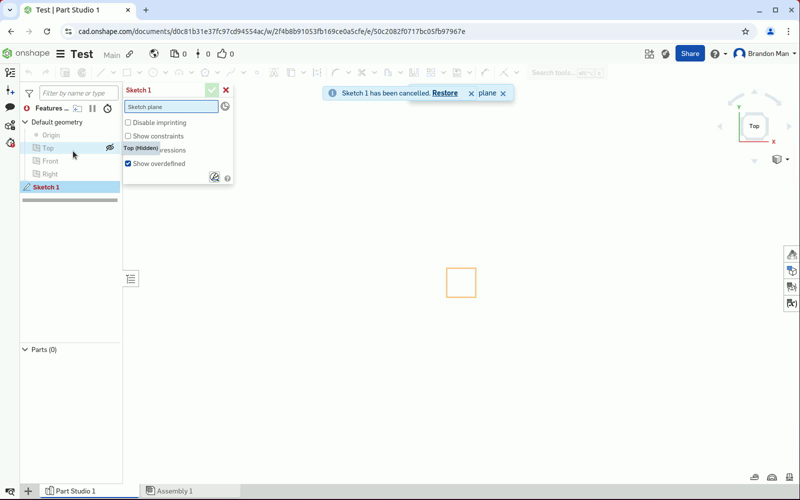
click(73, 150)
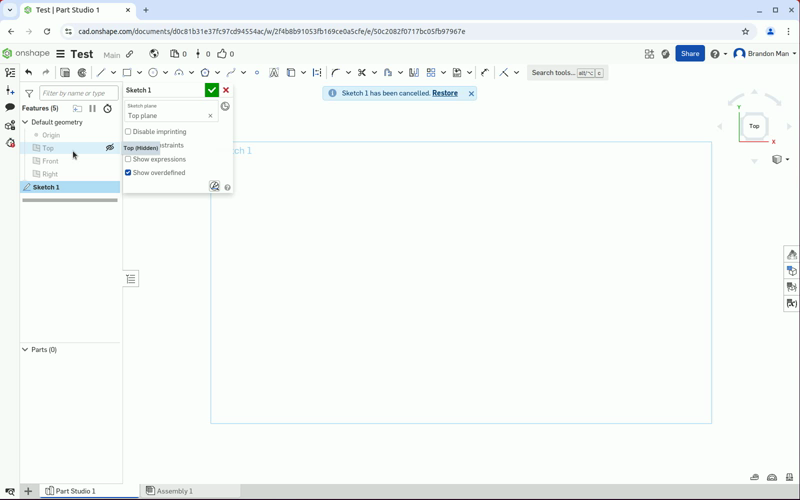
mouse_move(73, 352)
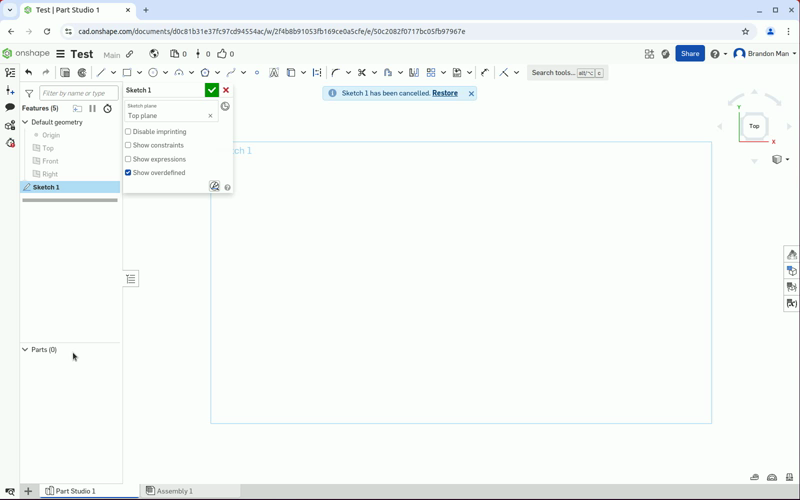
key(y)
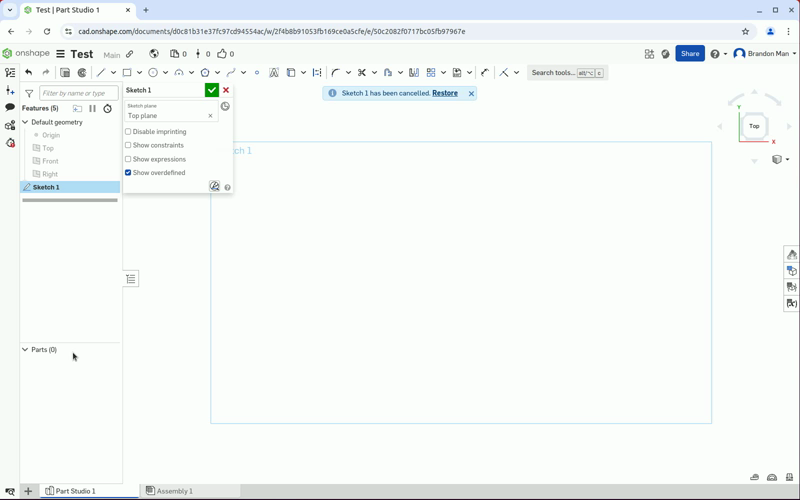
key(l)
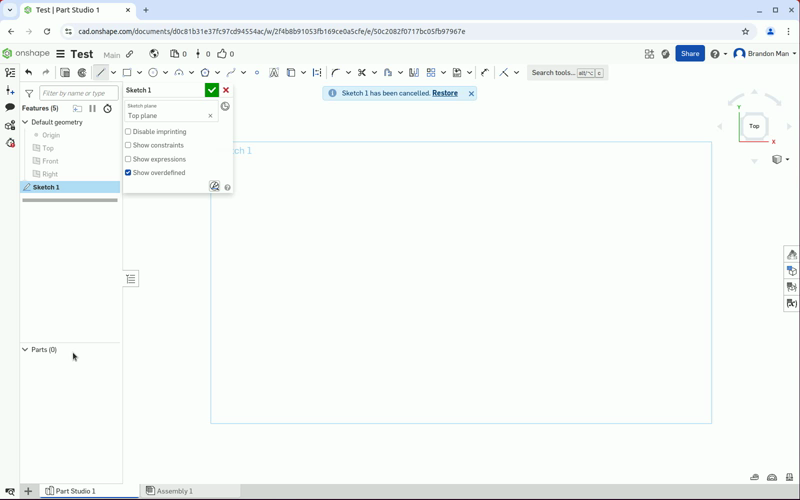
key_down(shift)
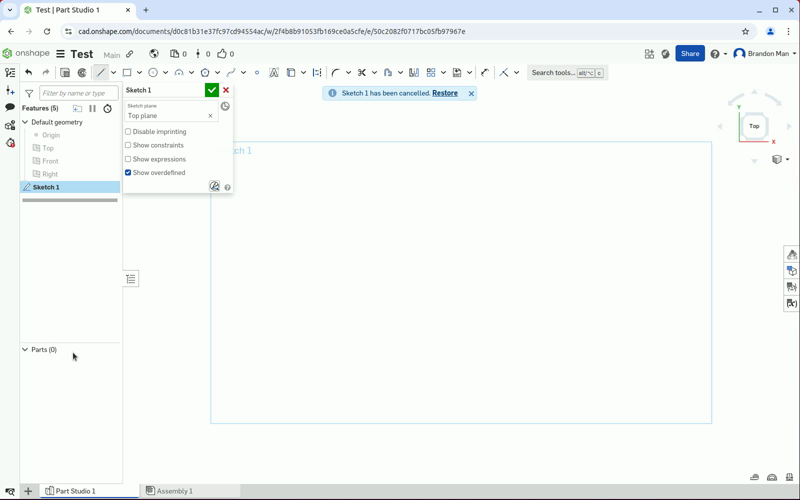
mouse_move(422, 356)
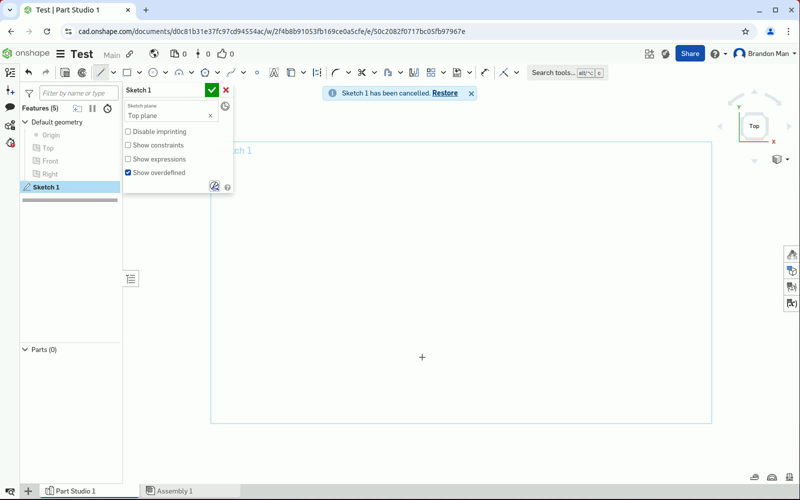
click(422, 356)
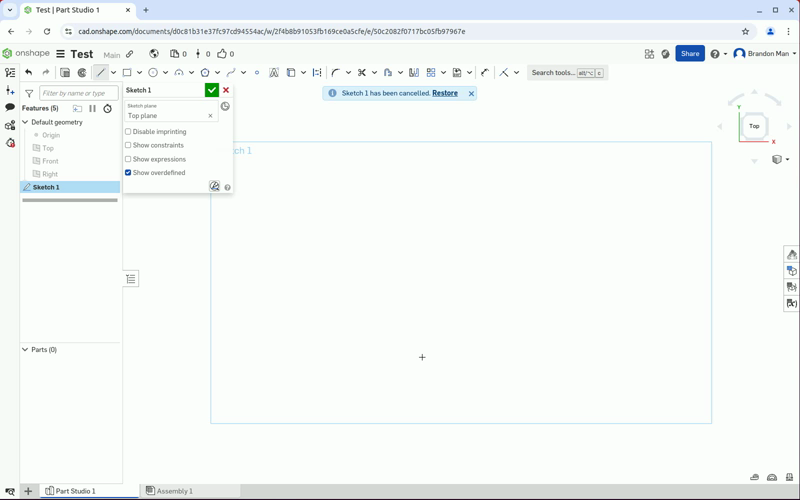
key_up(shift)
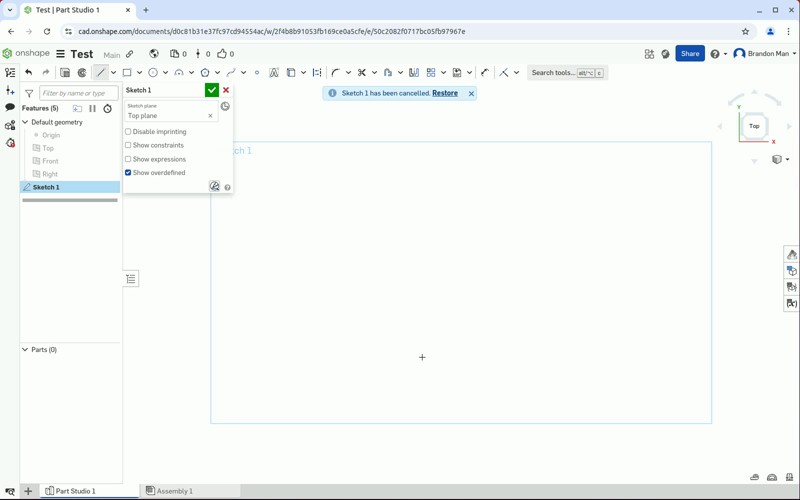
key_down(shift)
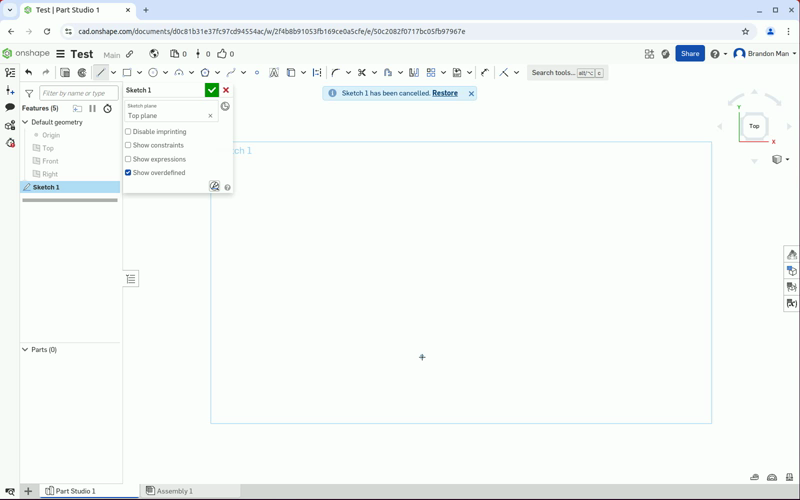
mouse_move(499, 356)
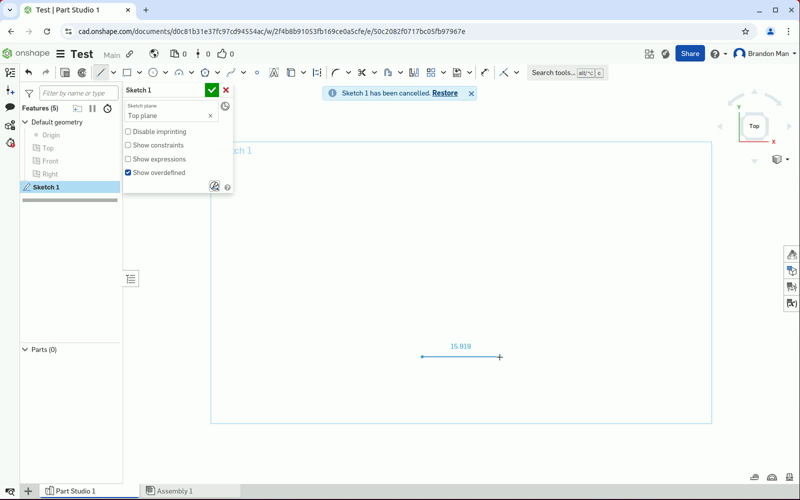
click(499, 356)
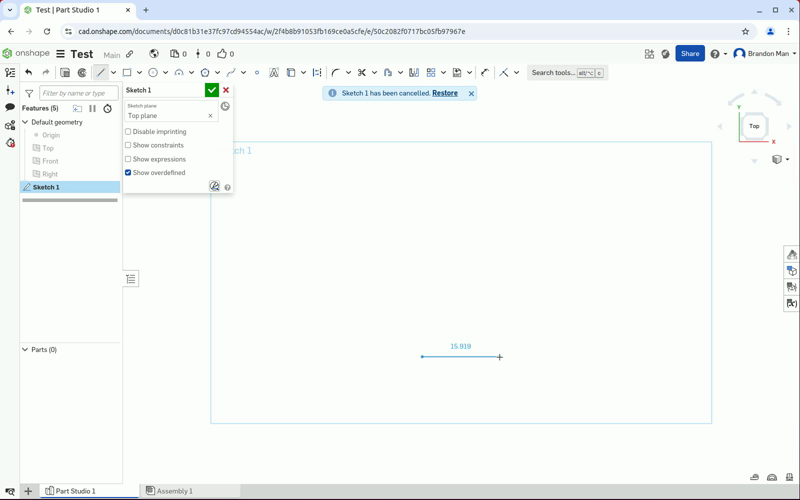
key_up(shift)
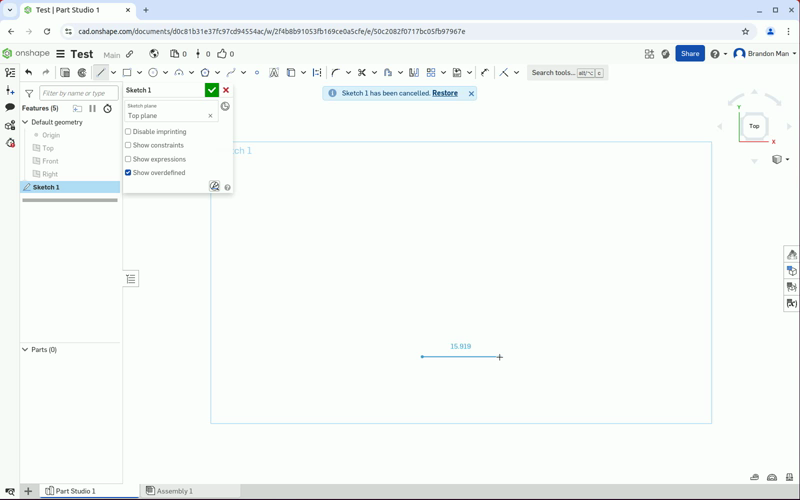
key_down(shift)
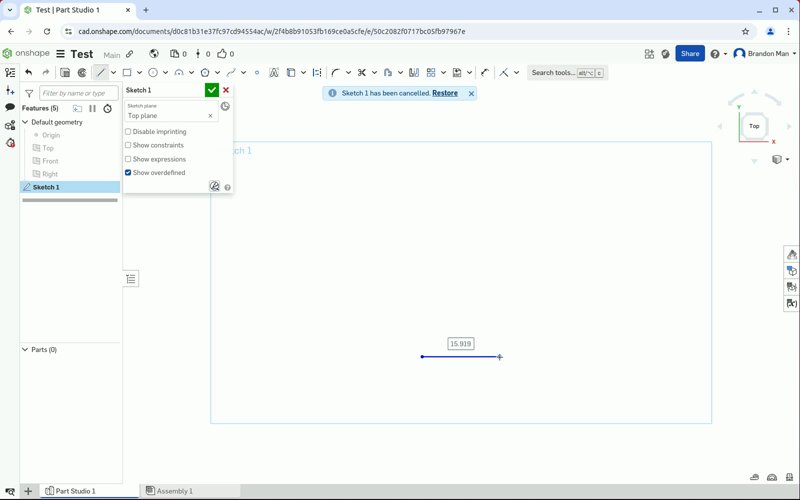
mouse_move(499, 209)
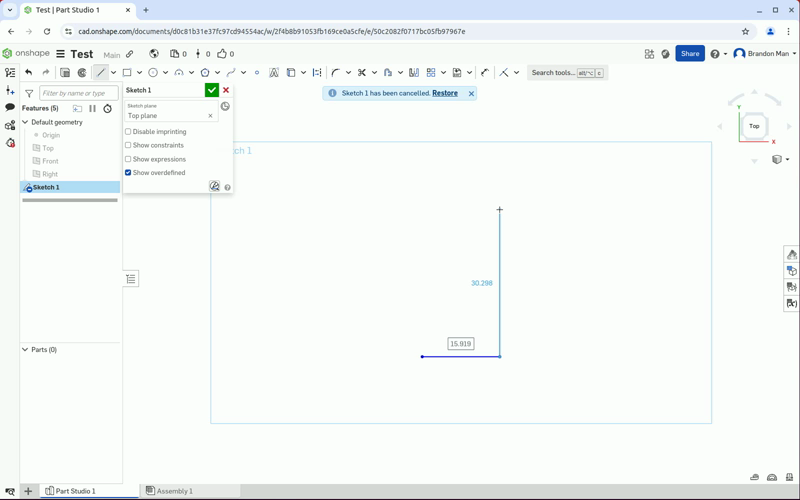
click(499, 209)
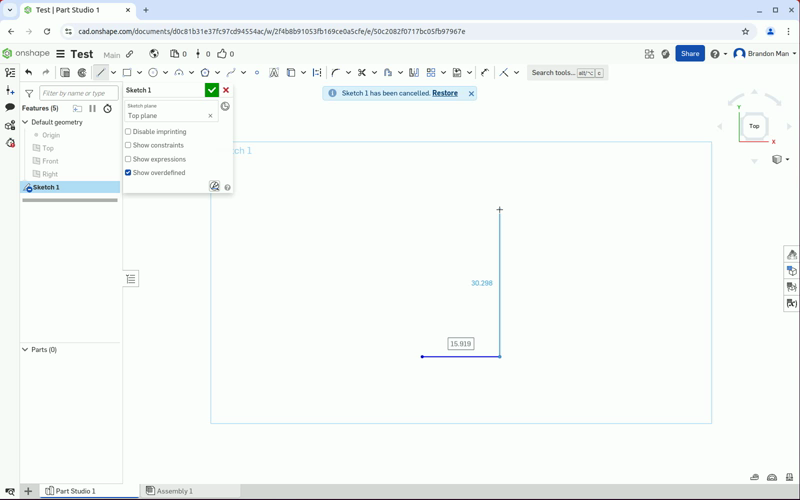
key_up(shift)
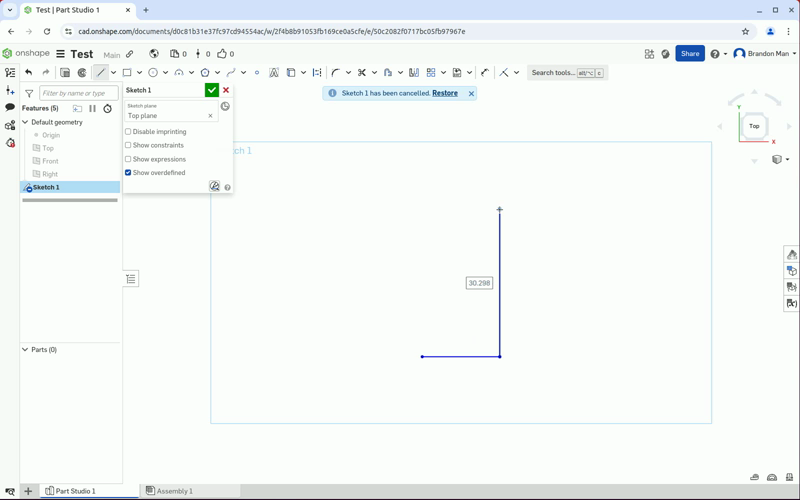
key_down(shift)
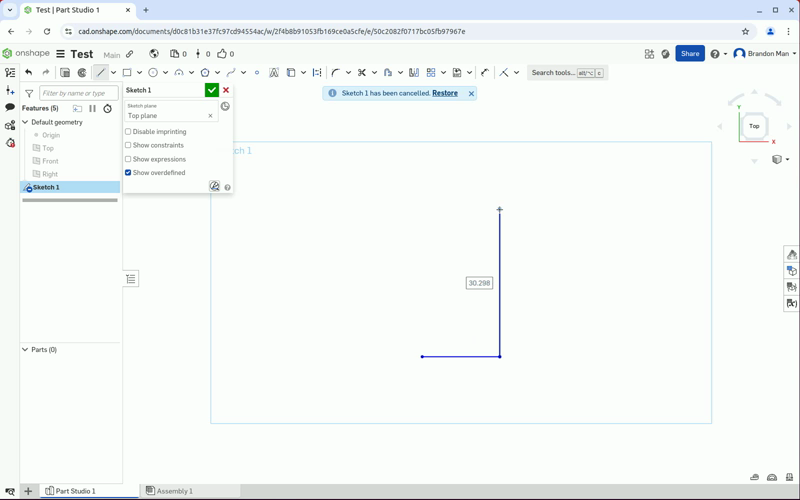
mouse_move(529, 209)
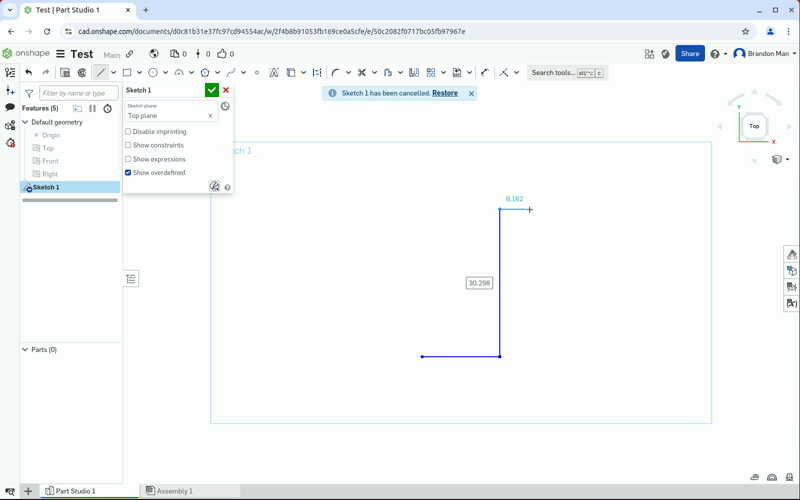
mouse_move(465, 209)
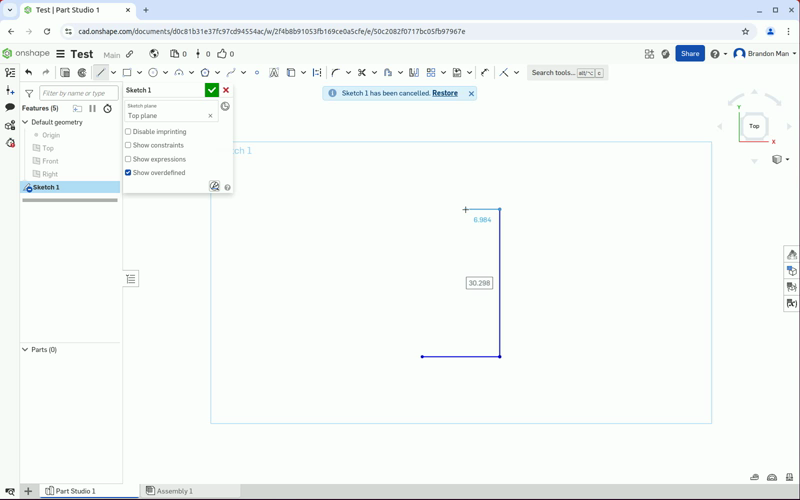
click(465, 209)
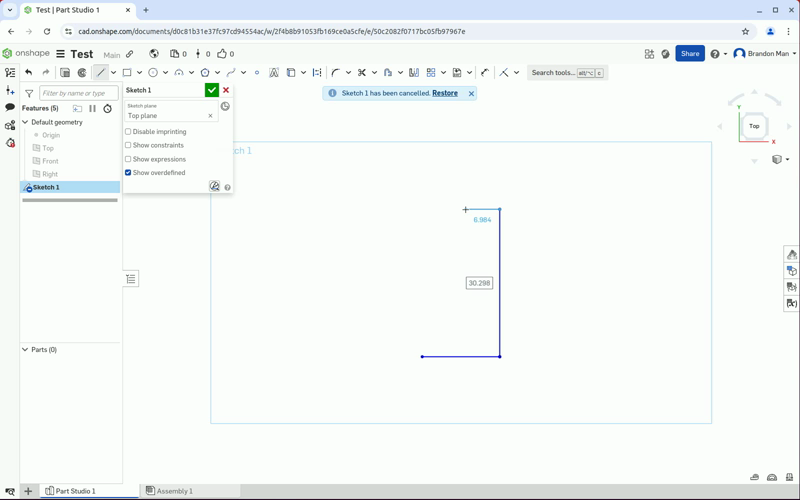
key_up(shift)
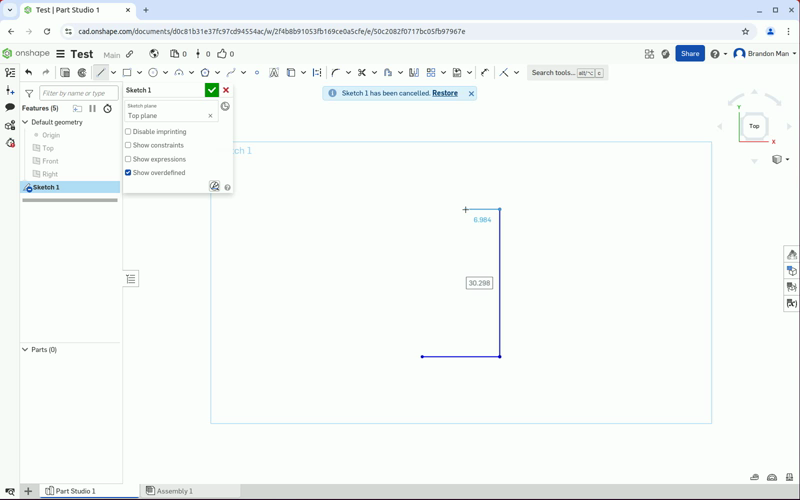
key_down(shift)
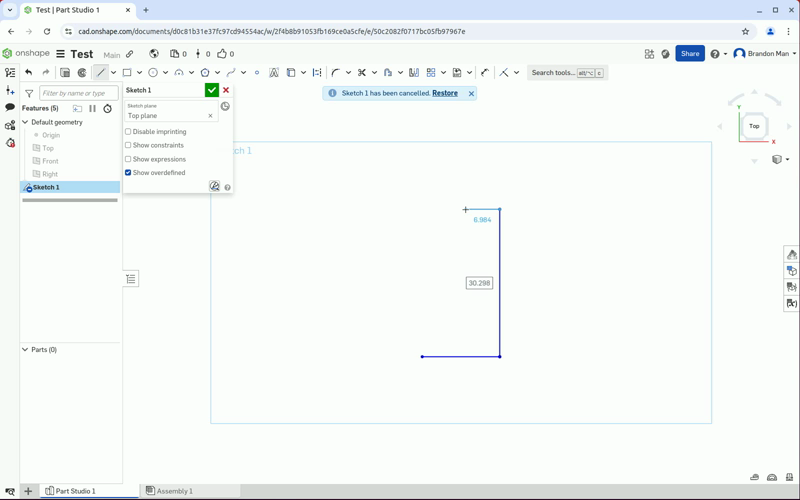
mouse_move(465, 299)
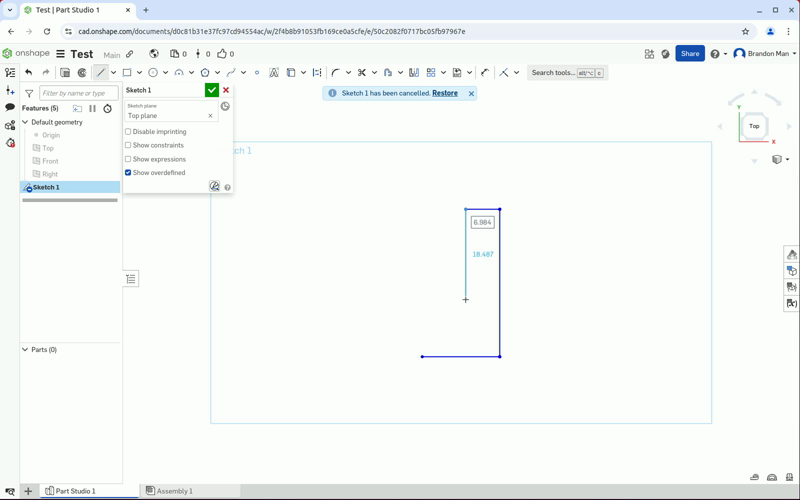
click(465, 299)
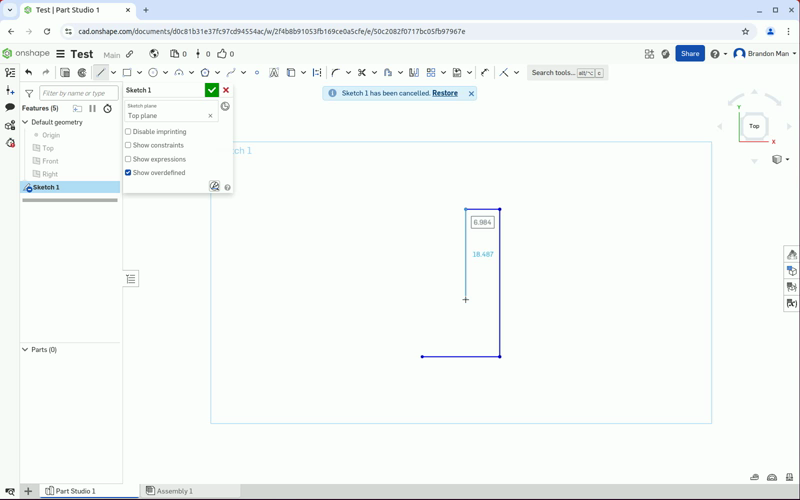
key_up(shift)
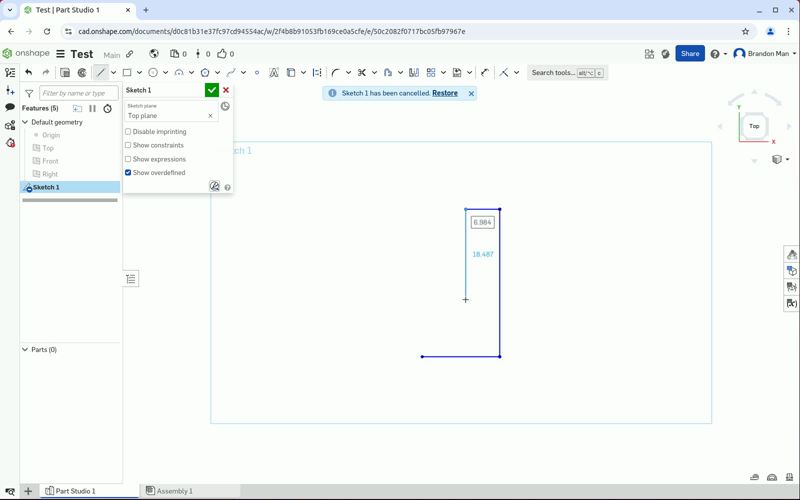
key_down(shift)
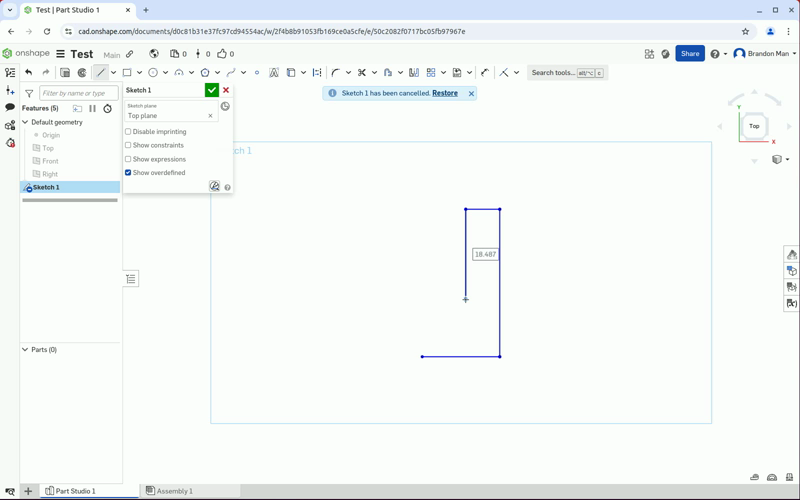
mouse_move(495, 299)
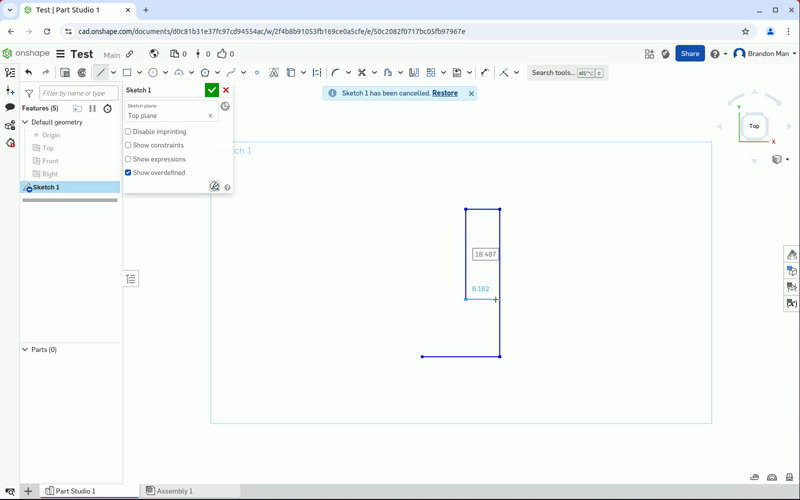
mouse_move(454, 299)
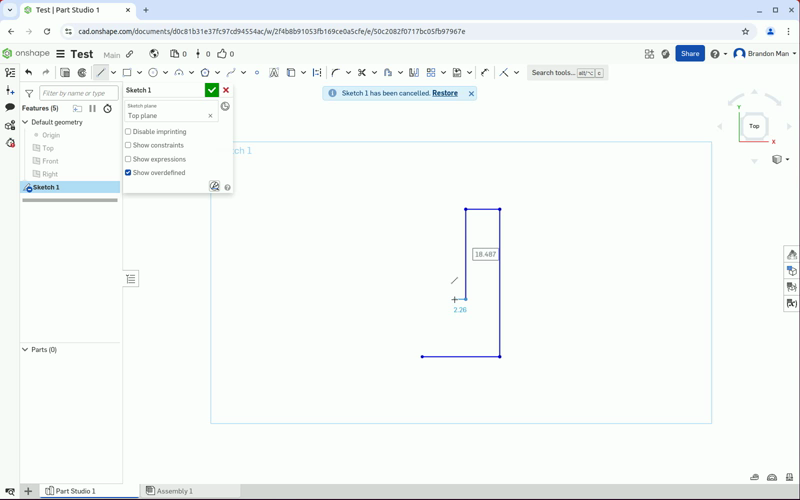
click(454, 299)
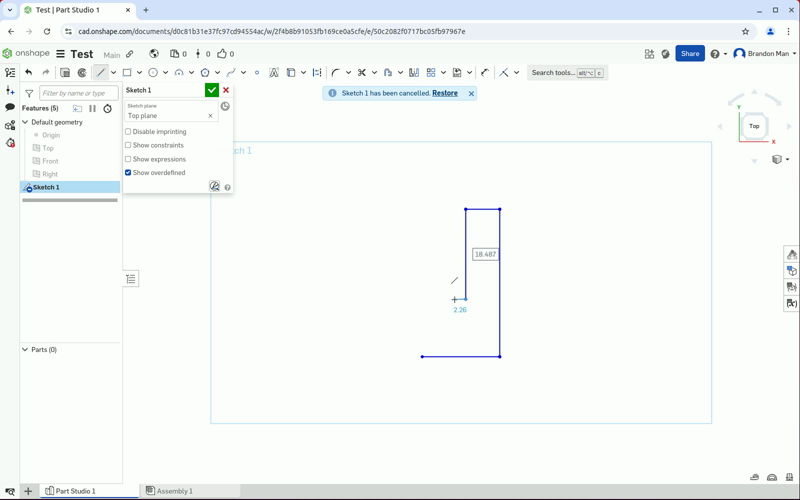
key_up(shift)
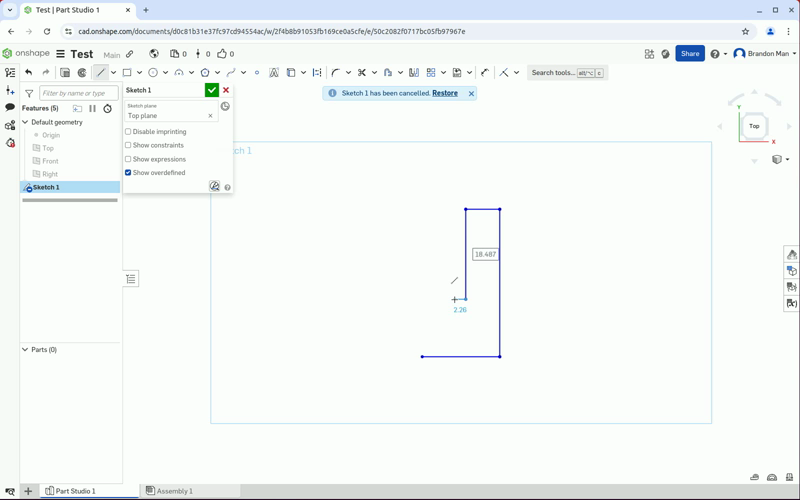
key_down(shift)
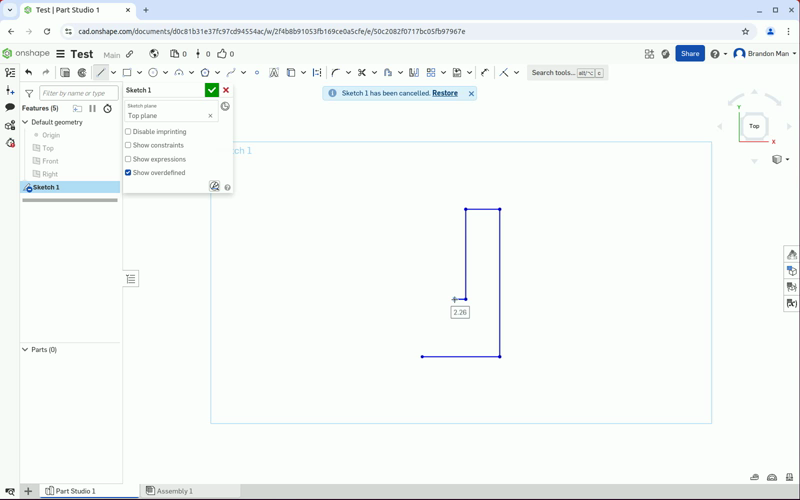
mouse_move(454, 209)
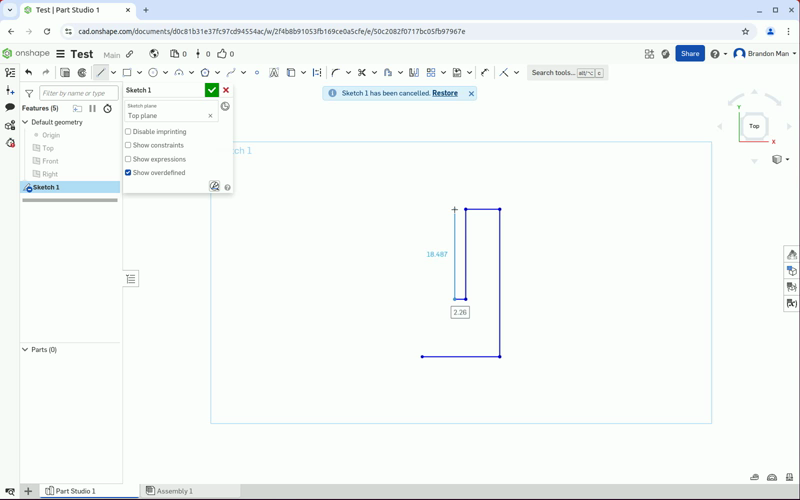
click(454, 209)
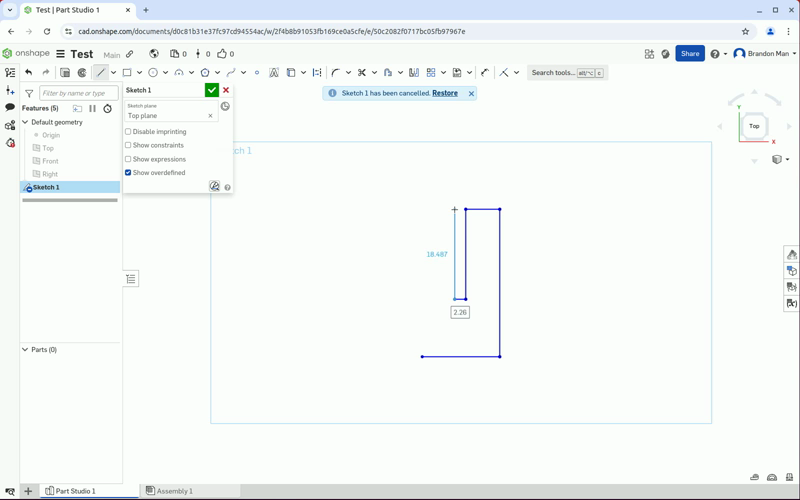
key_up(shift)
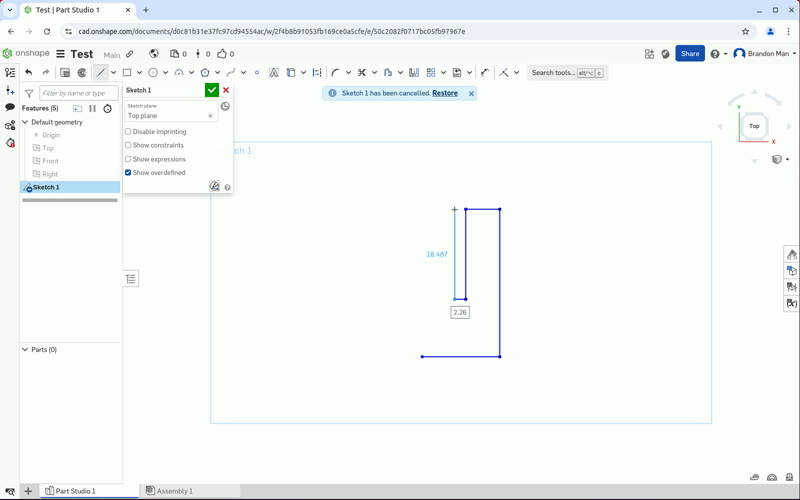
key_down(shift)
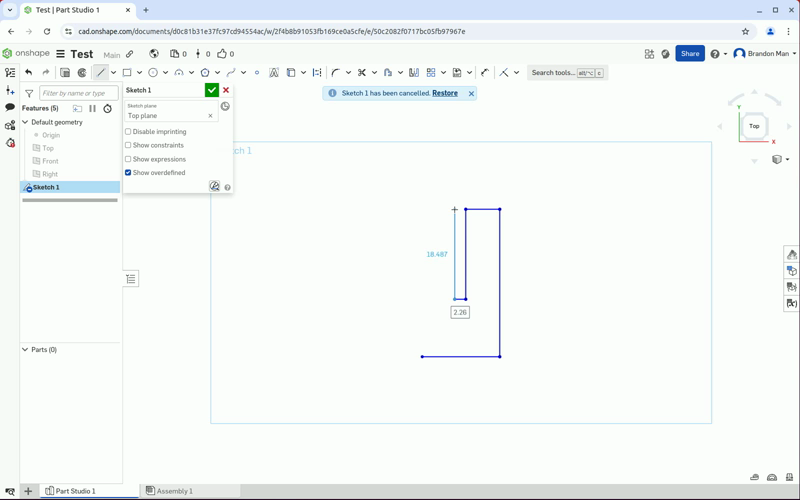
mouse_move(484, 209)
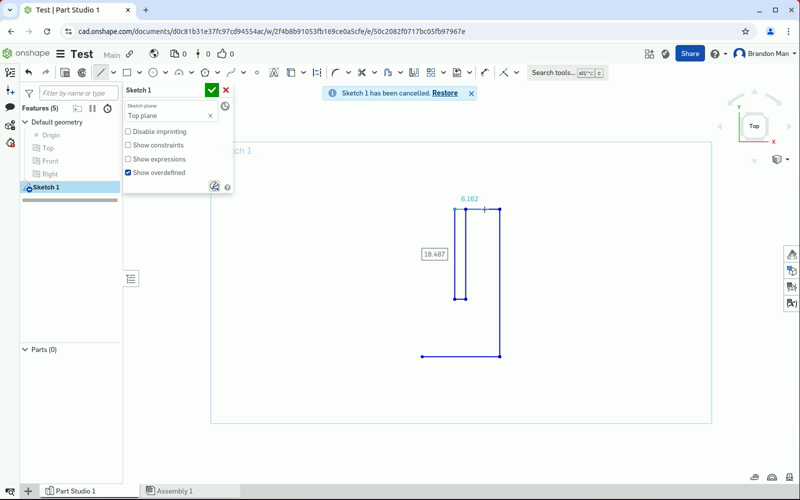
mouse_move(422, 209)
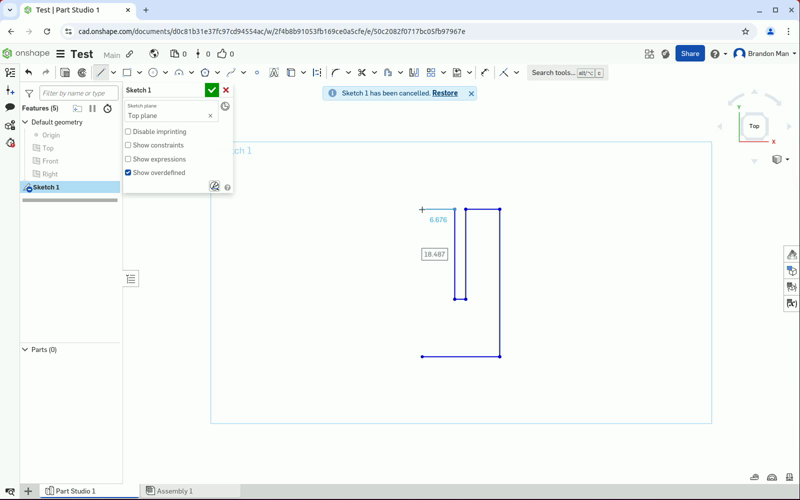
click(422, 209)
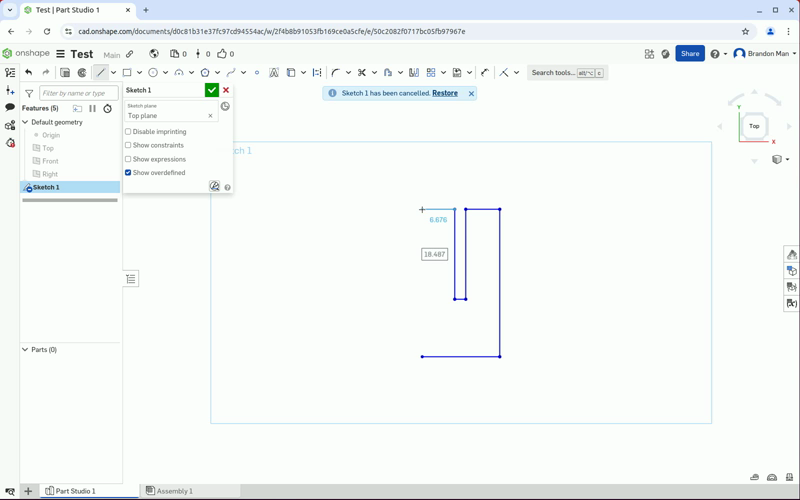
key_up(shift)
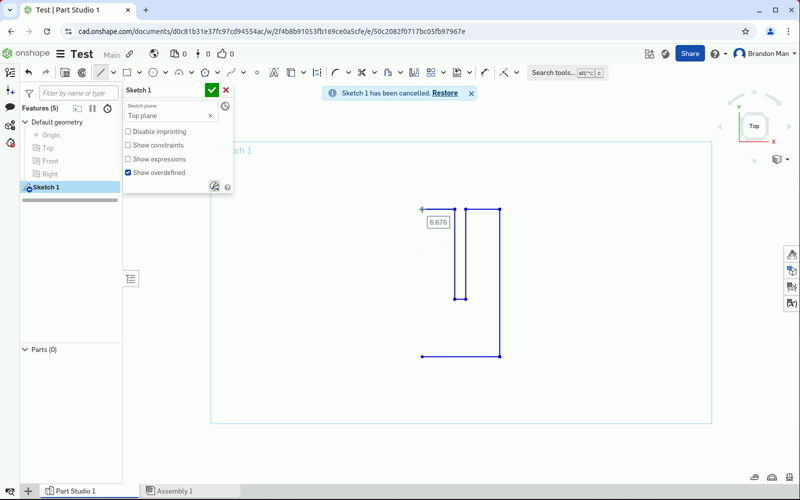
key_down(shift)
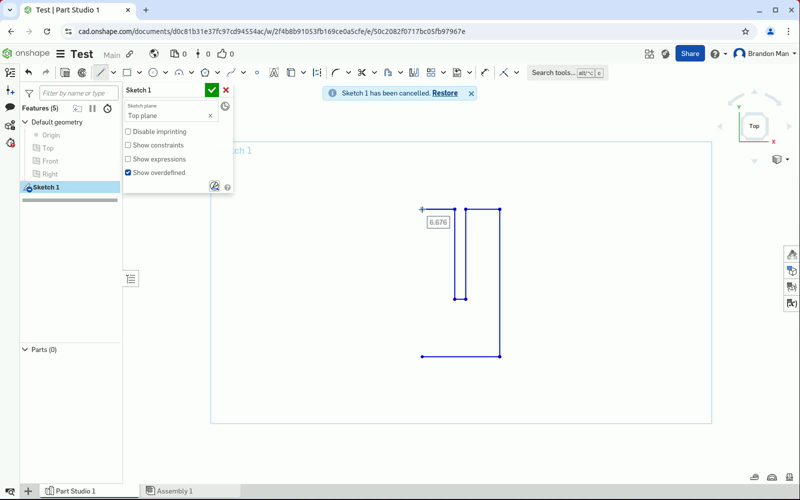
mouse_move(422, 356)
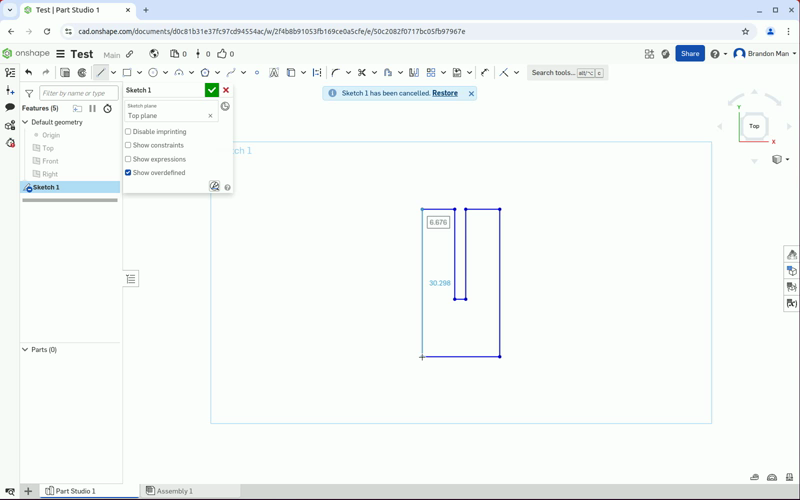
key_up(shift)
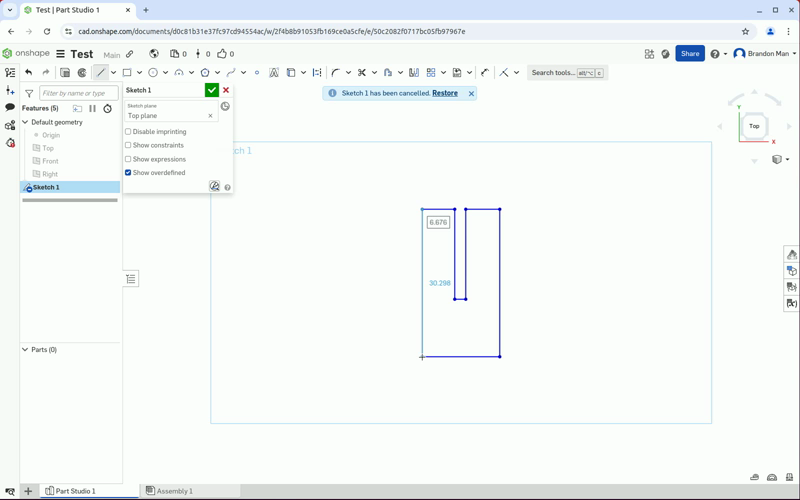
click(422, 356)
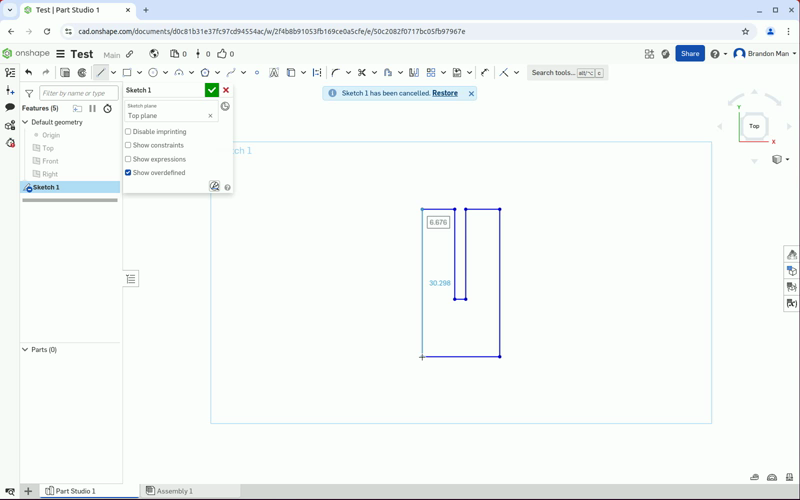
key(esc)
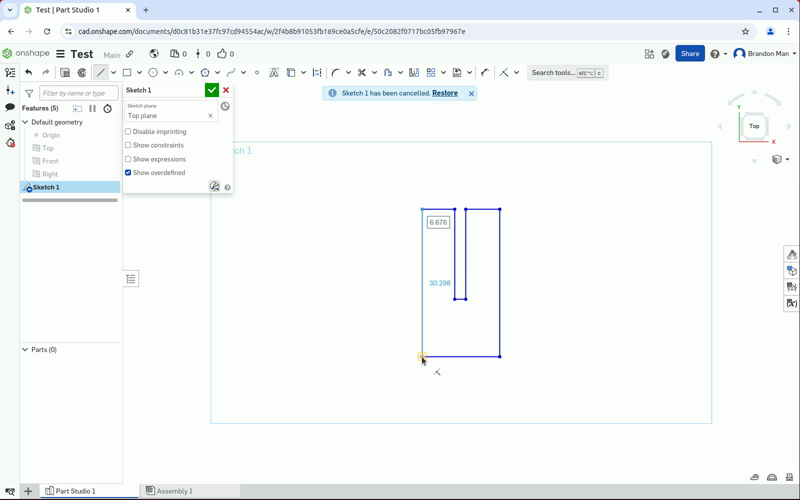
mouse_move(473, 278)
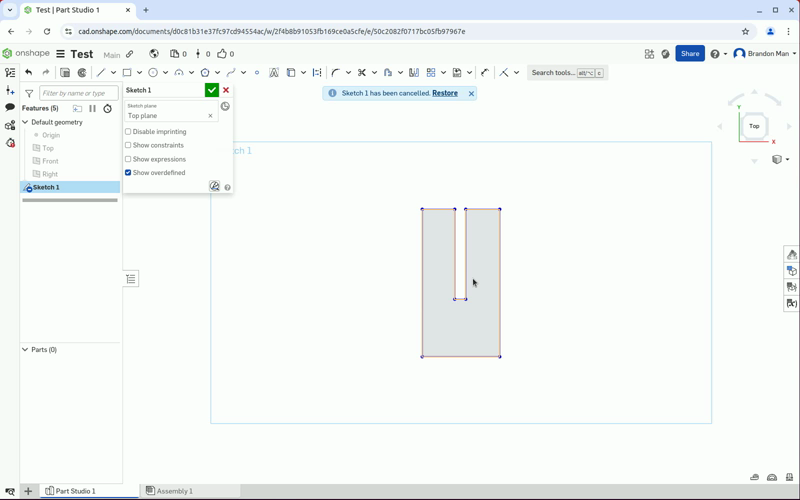
click(473, 278)
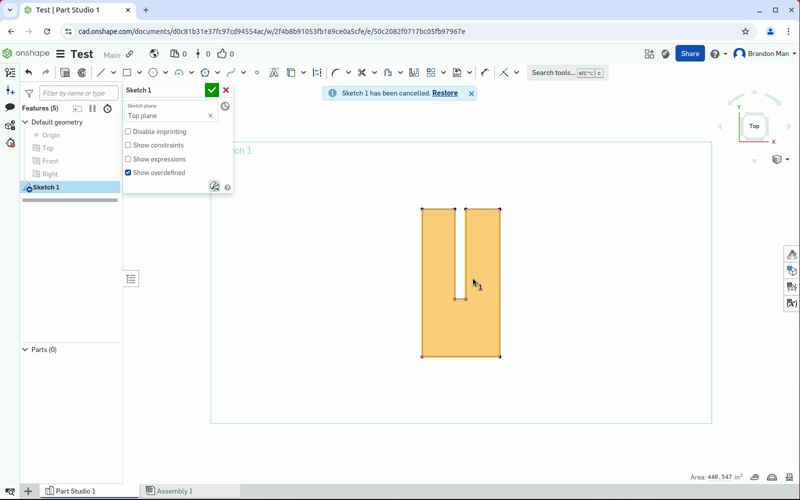
mouse_move(73, 352)
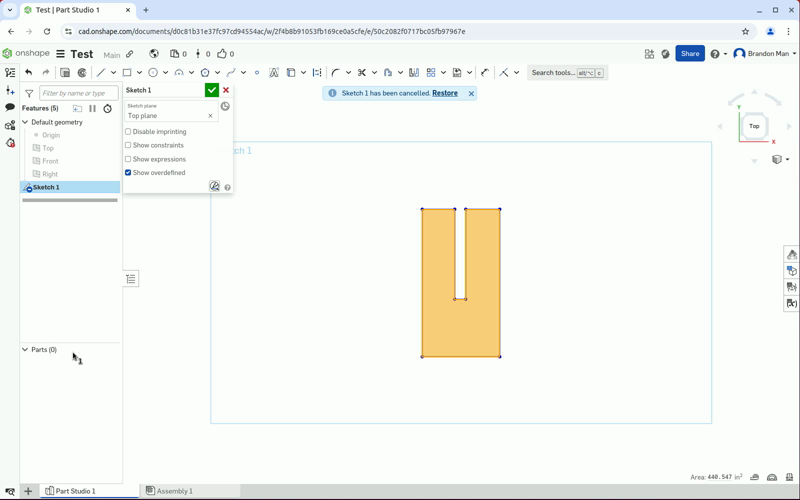
key(shift+y)
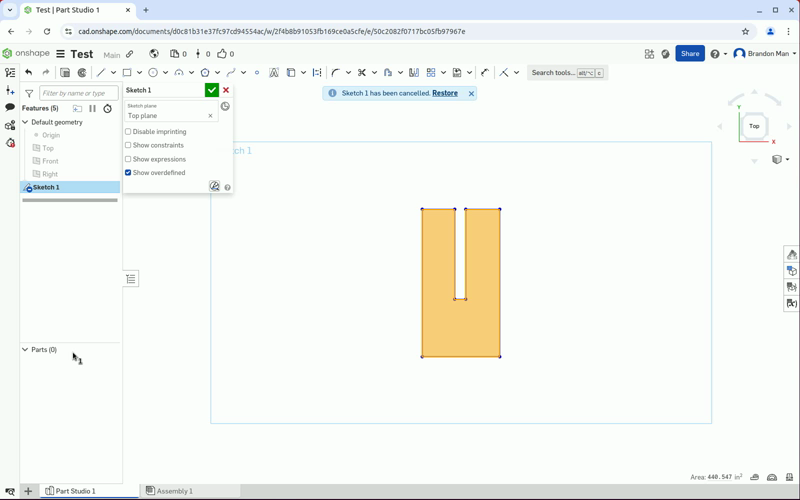
key(shift+e)
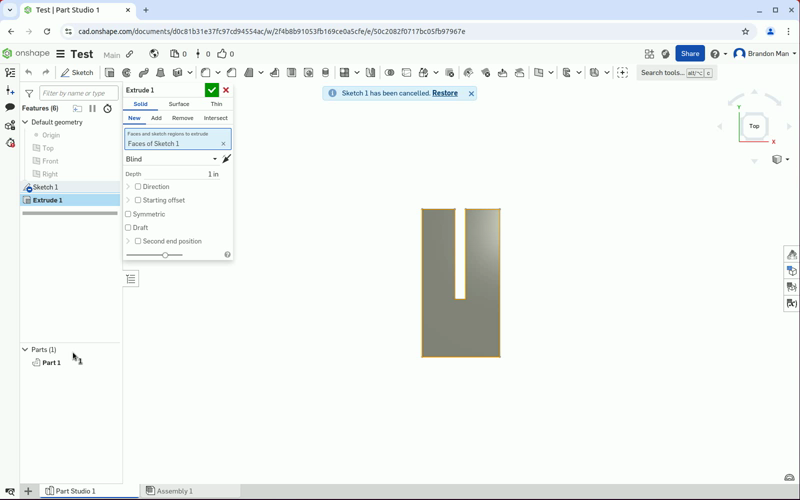
mouse_move(143, 106)
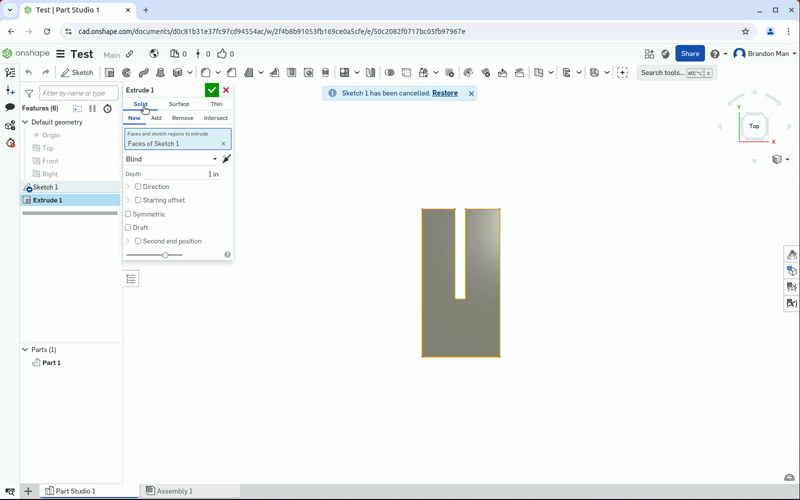
click(143, 106)
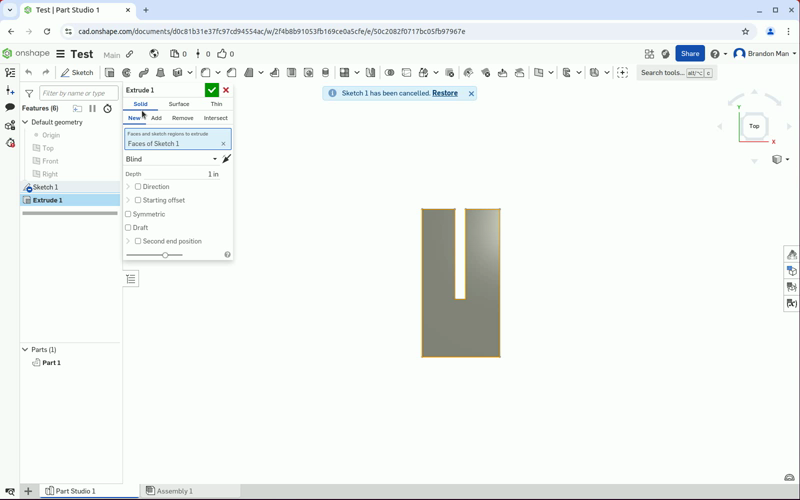
mouse_move(137, 120)
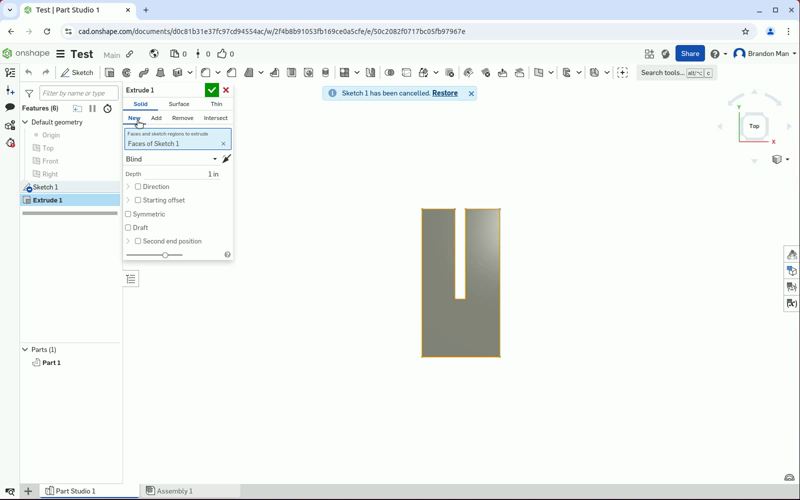
click(137, 120)
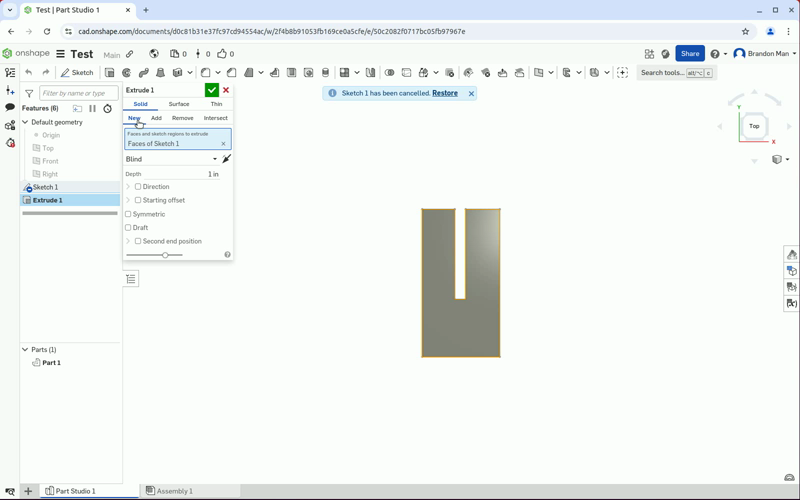
key(tab, 4)
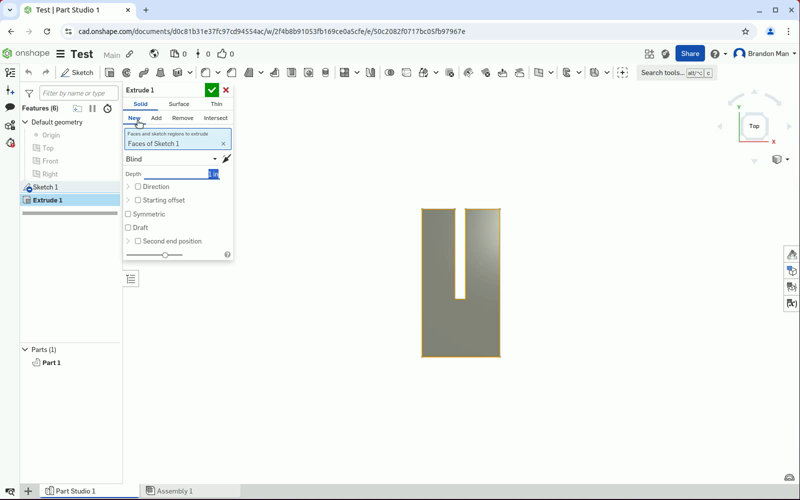
text(2.407)
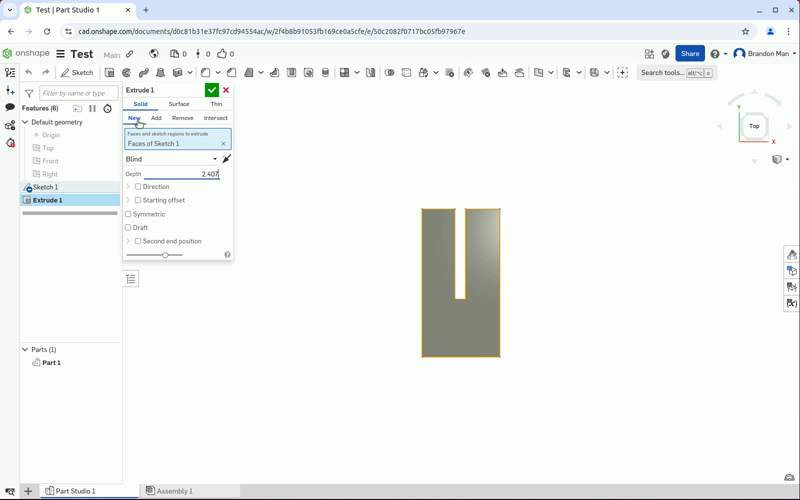
key(enter)
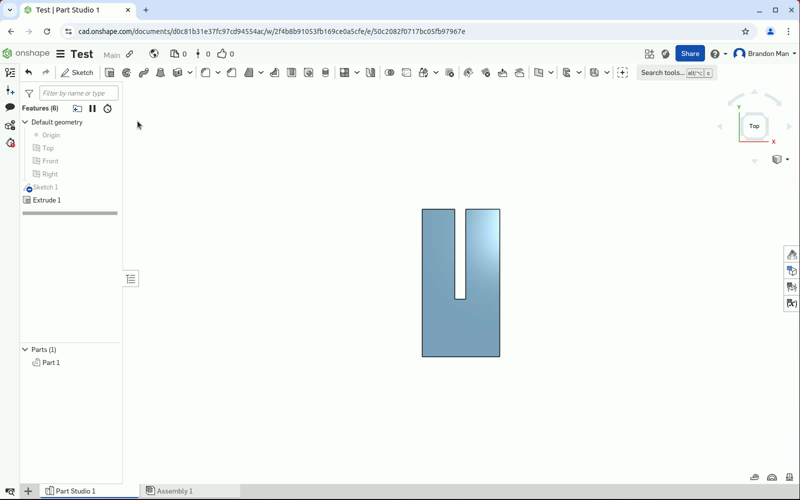
key(shift+h)
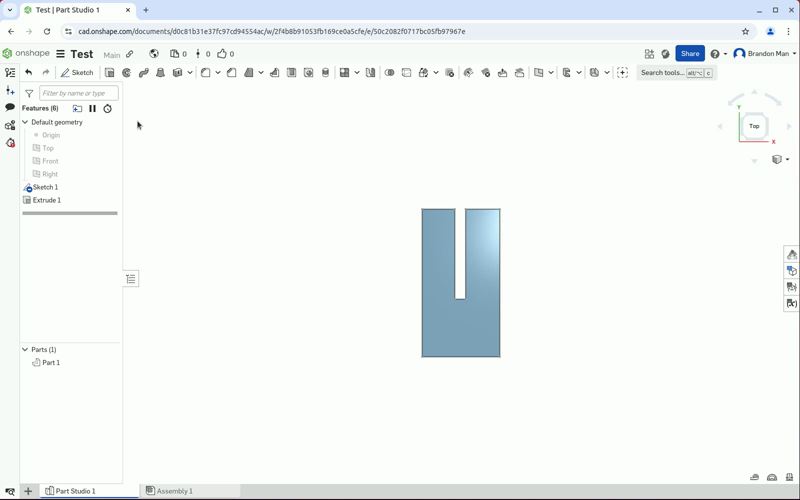
key(shift+h)
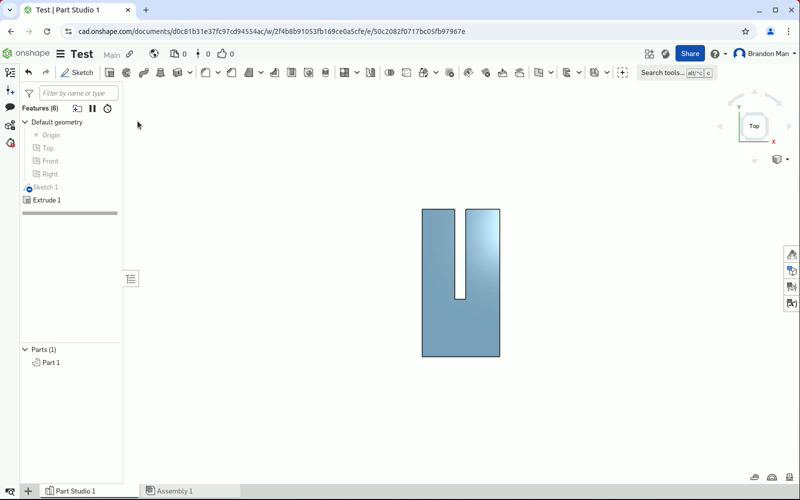
mouse_move(73, 189)
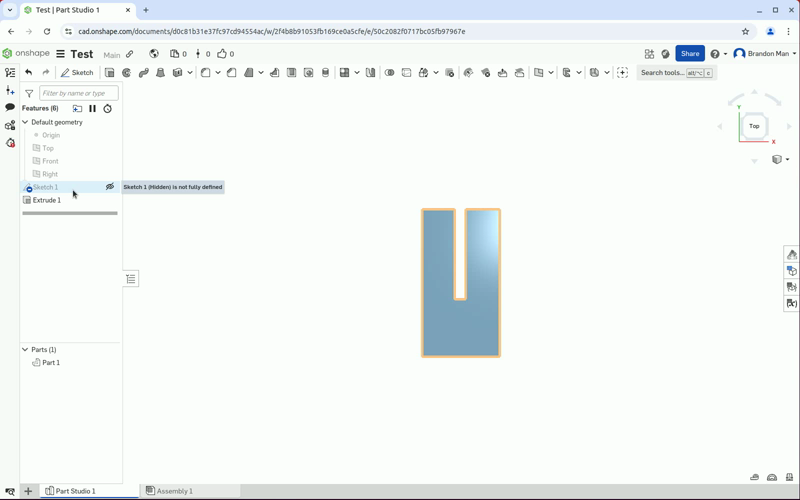
click(73, 189)
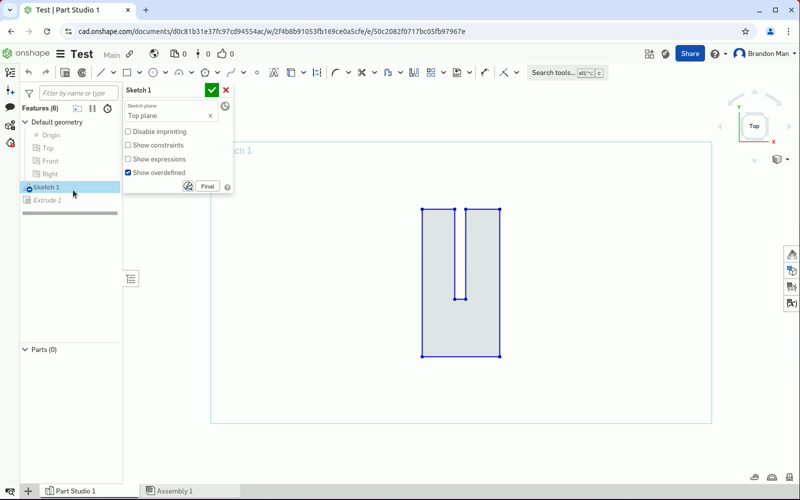
mouse_move(229, 92)
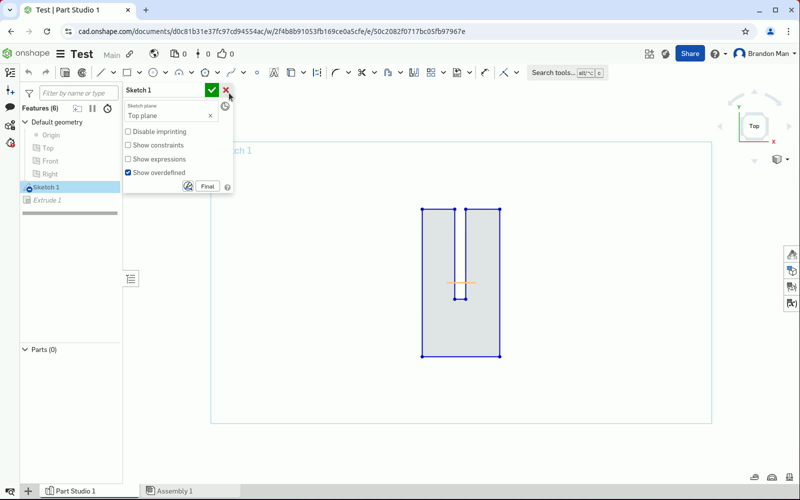
click(229, 92)
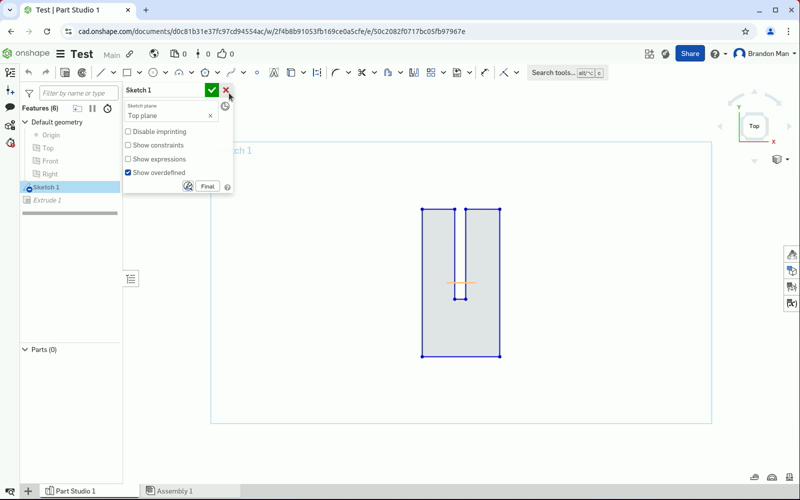
key(shift+s)
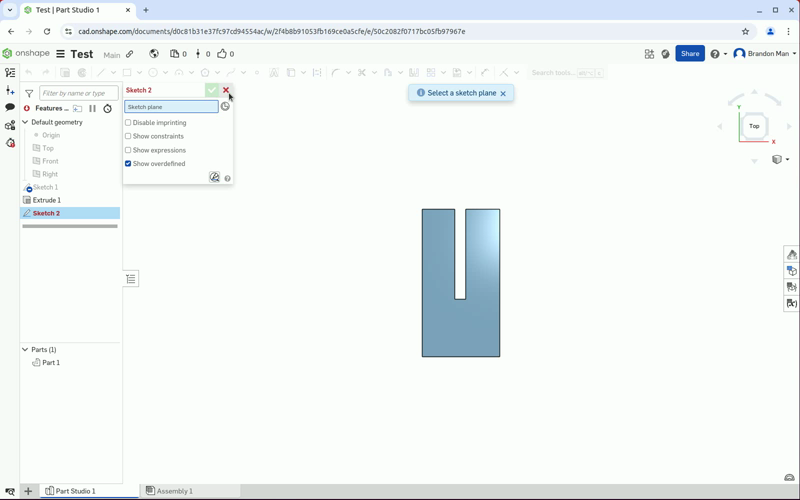
mouse_move(73, 150)
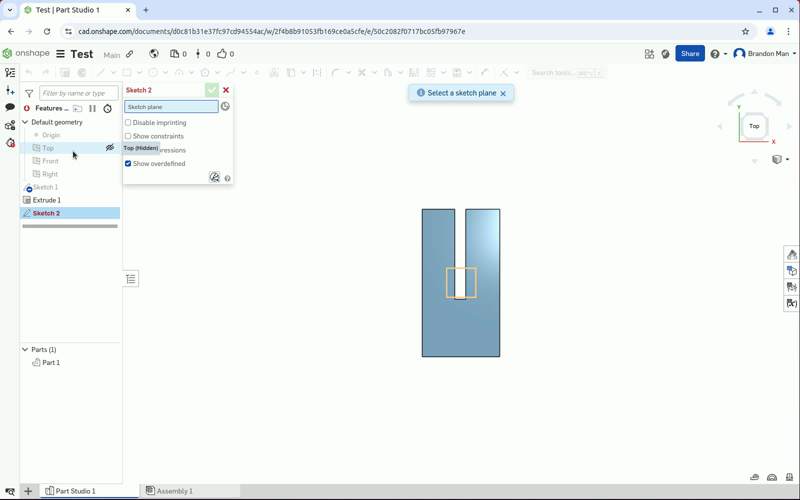
click(73, 150)
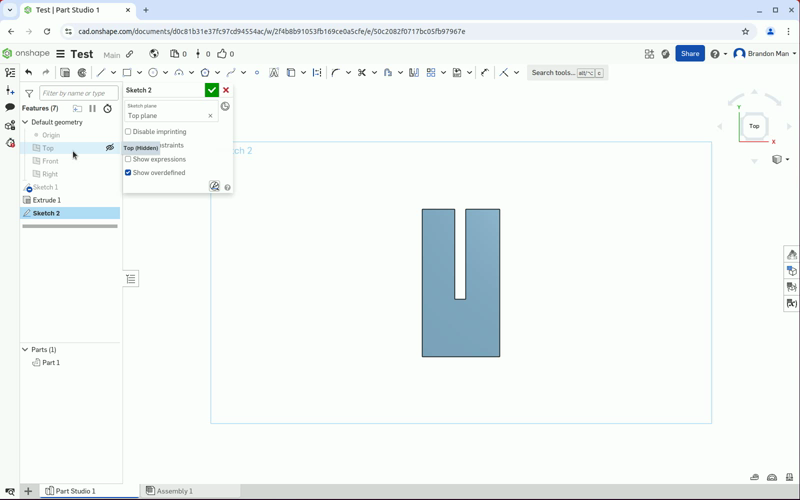
mouse_move(73, 352)
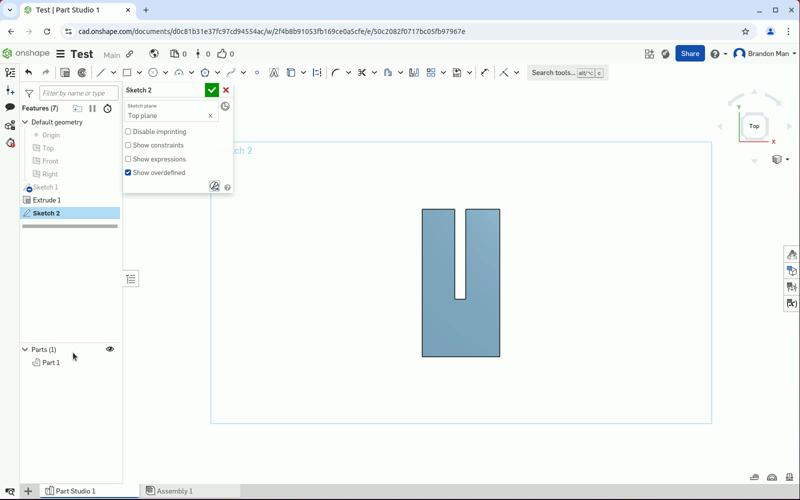
key(y)
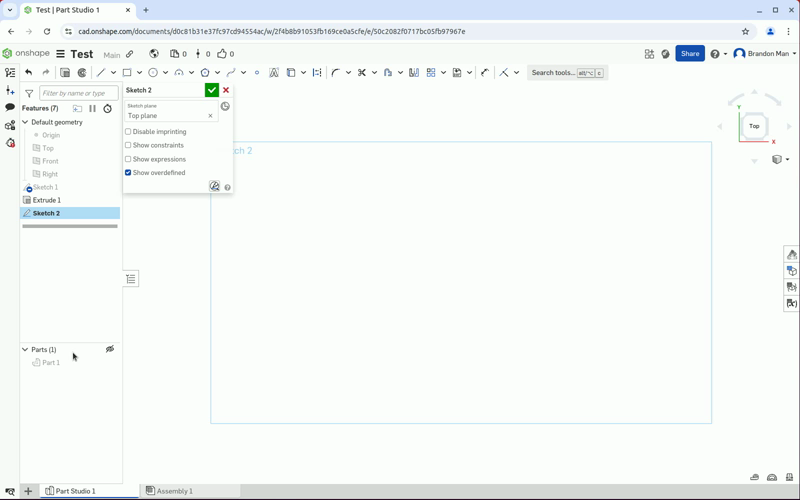
key(a)
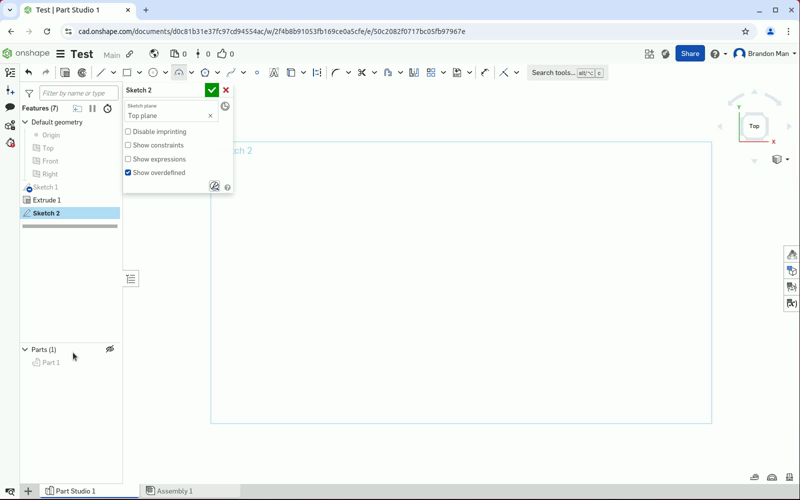
key_down(shift)
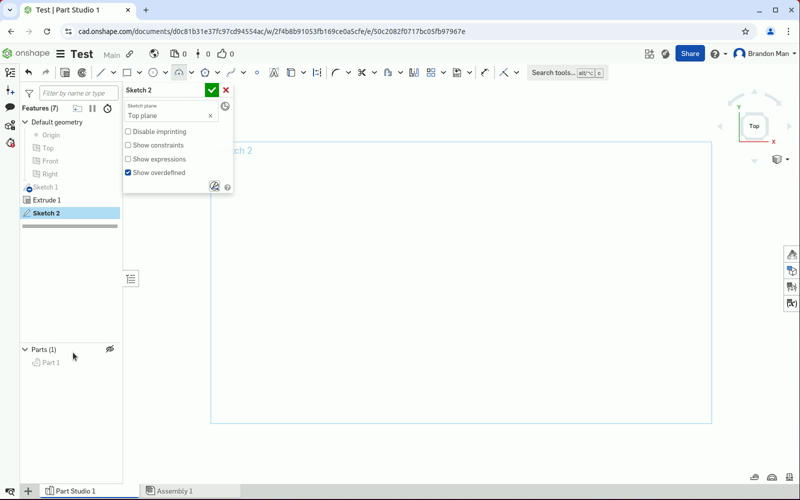
mouse_move(422, 356)
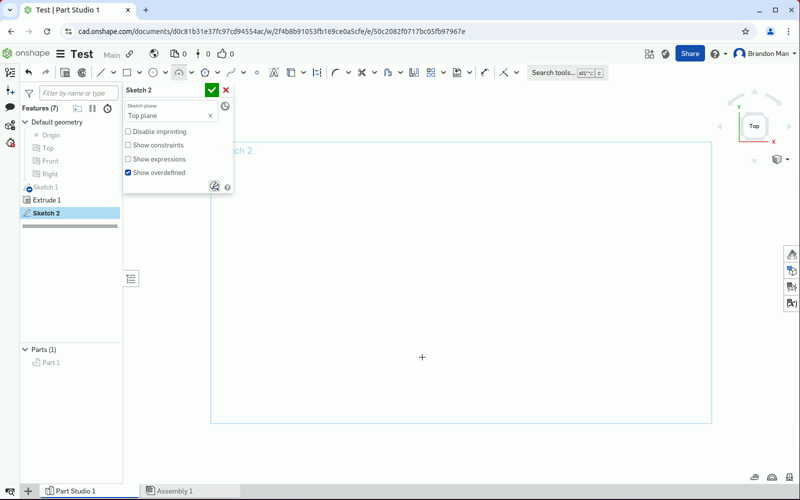
click(422, 356)
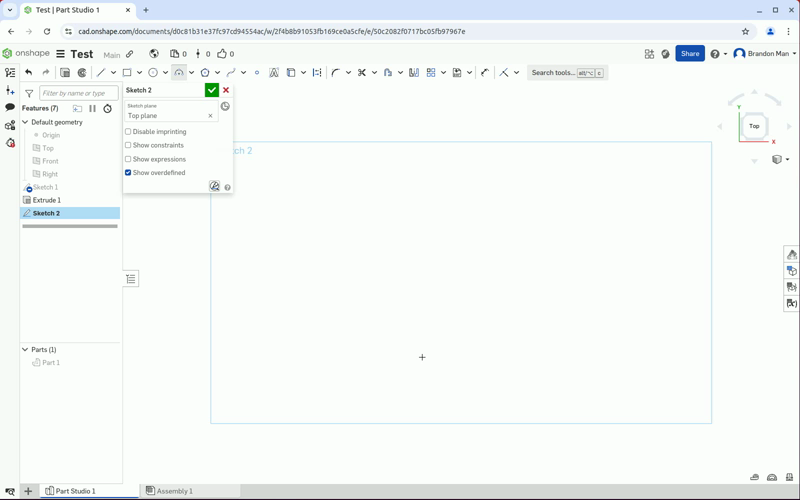
key_up(shift)
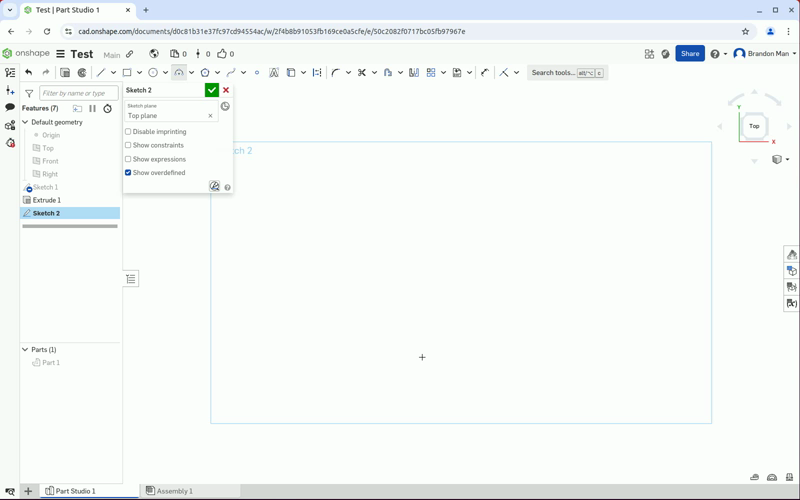
key_down(shift)
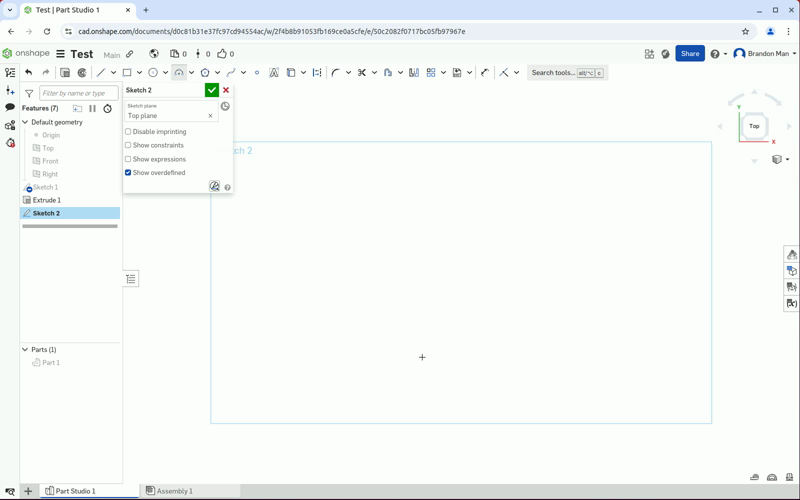
mouse_move(499, 356)
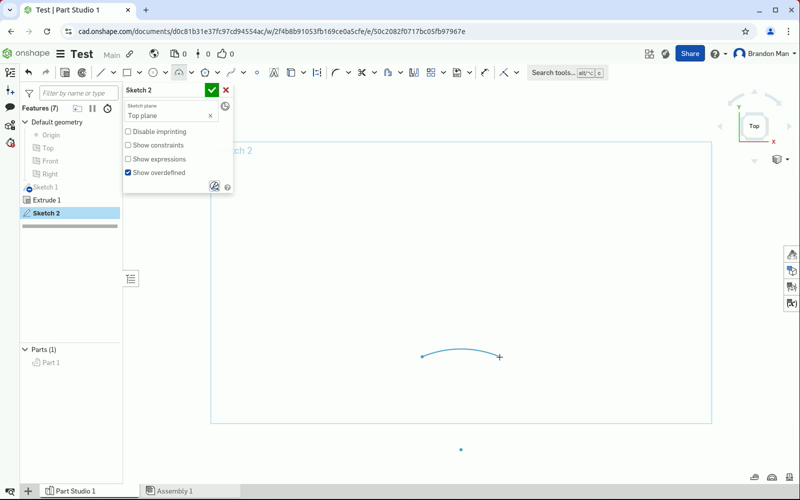
click(499, 356)
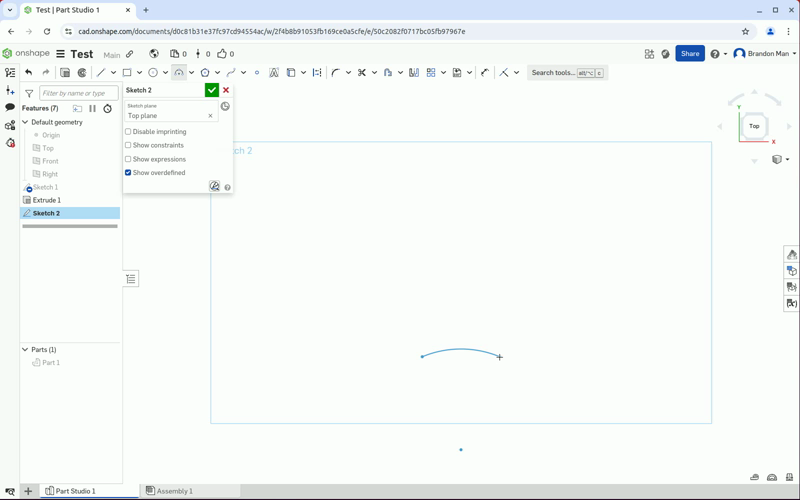
mouse_move(460, 395)
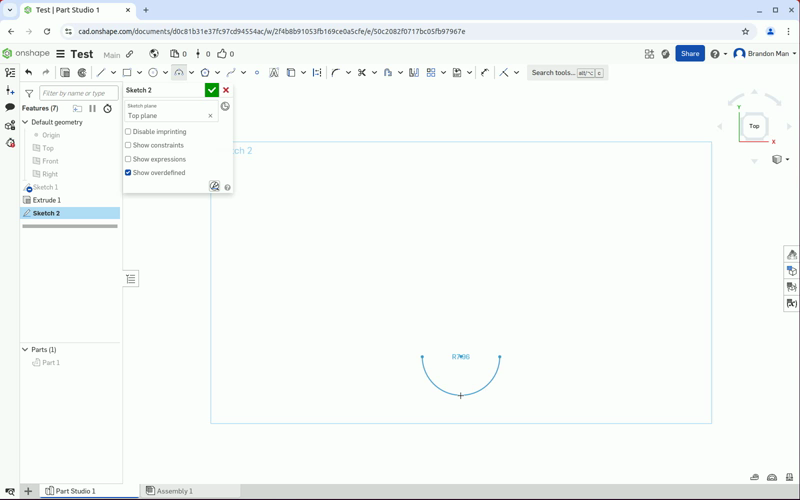
click(460, 395)
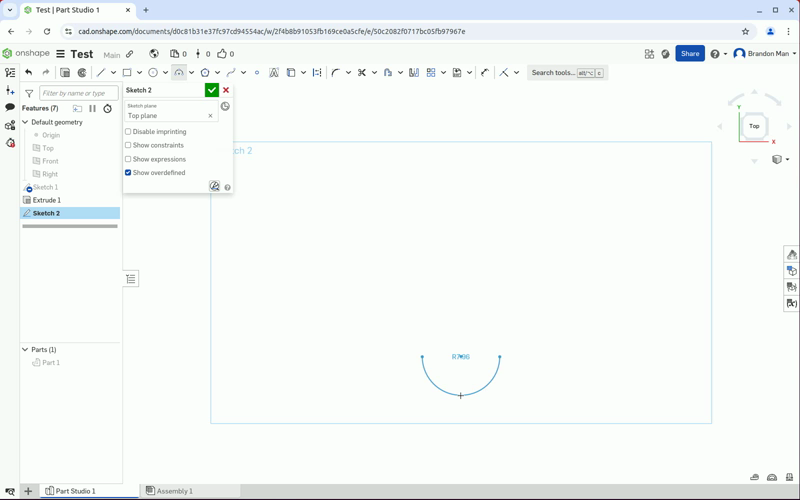
key_up(shift)
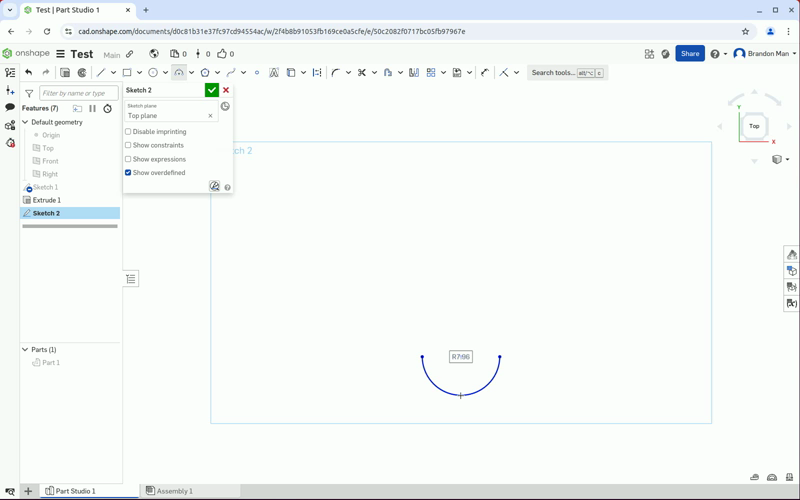
key(esc)
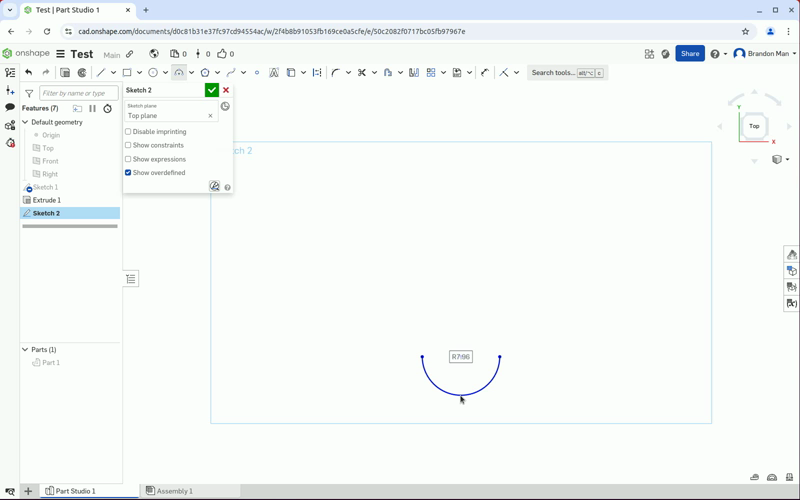
key(l)
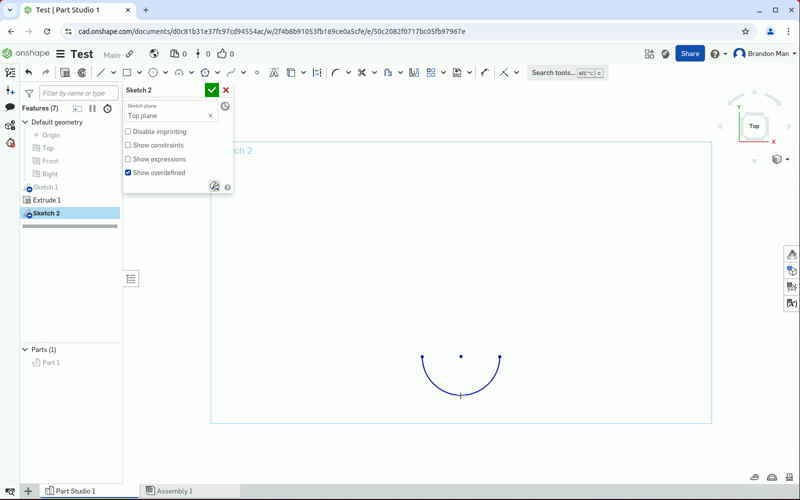
mouse_move(499, 356)
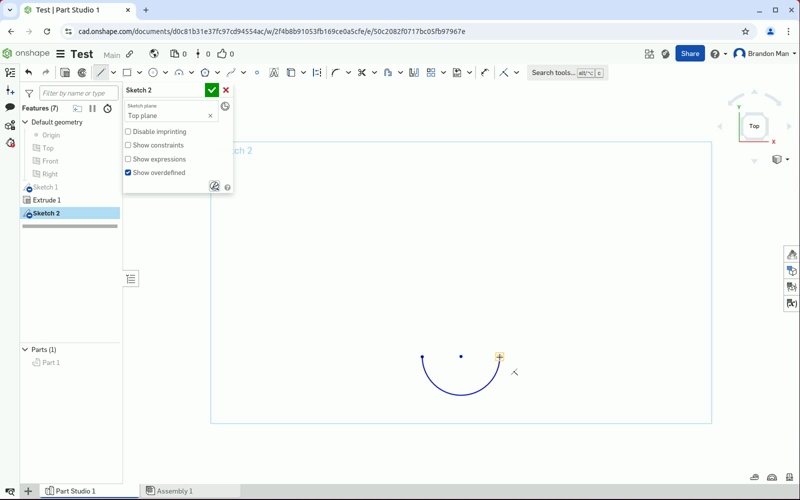
click(499, 356)
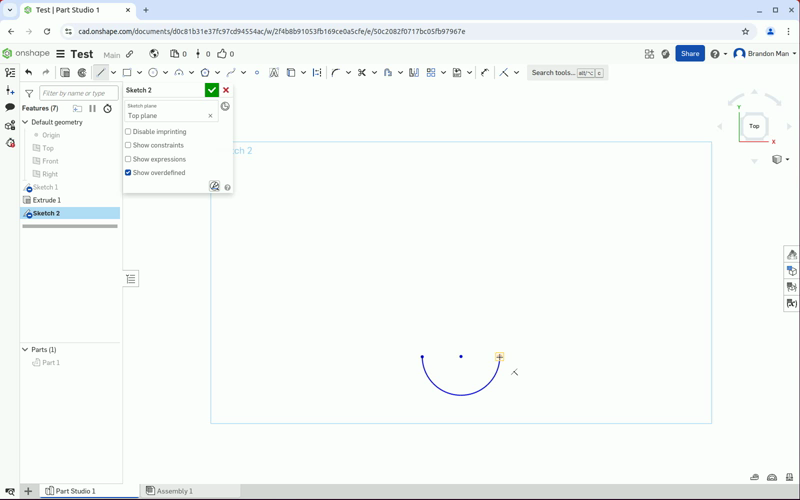
key_down(shift)
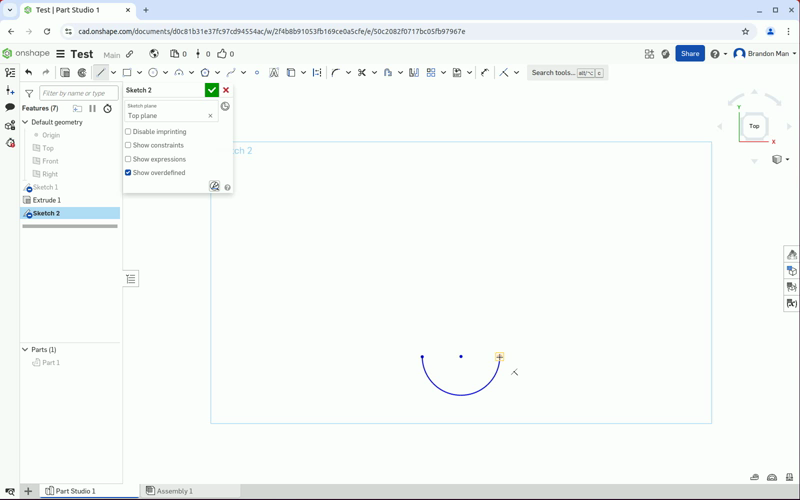
mouse_move(422, 356)
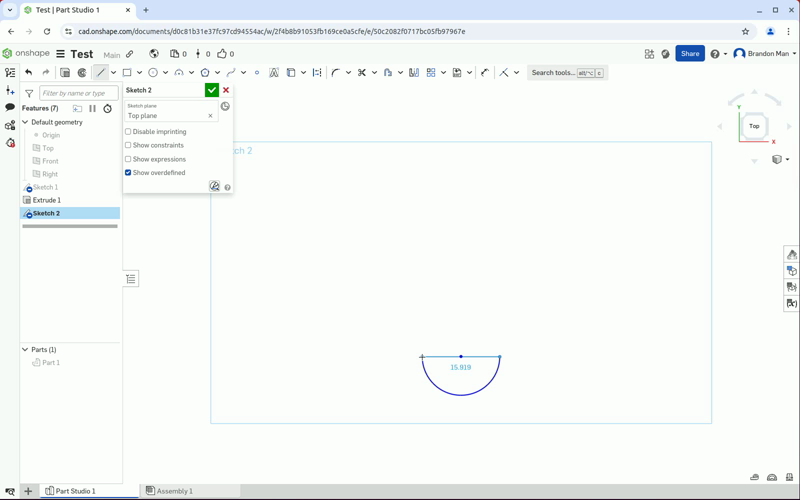
key_up(shift)
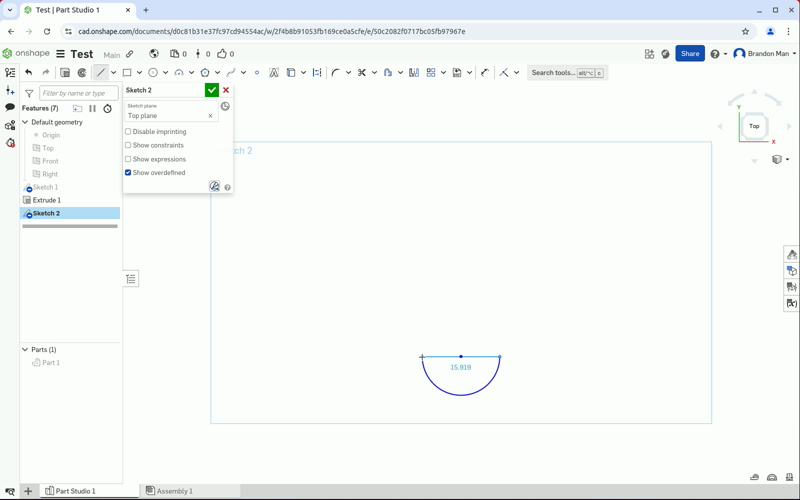
click(422, 356)
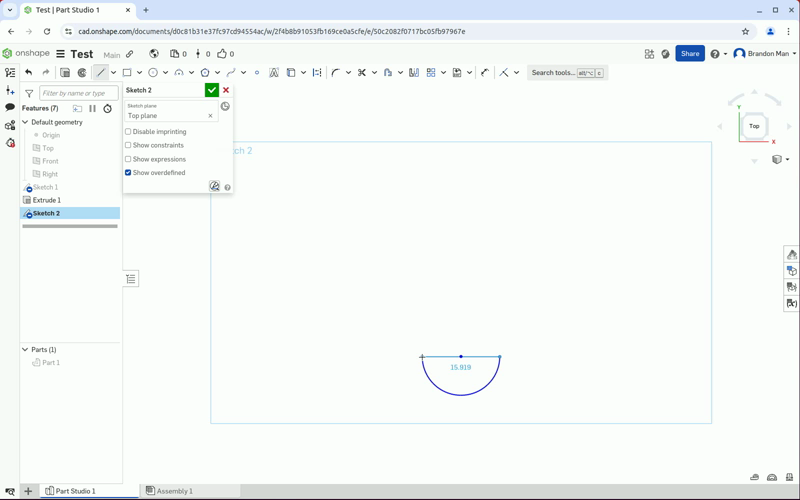
key(esc)
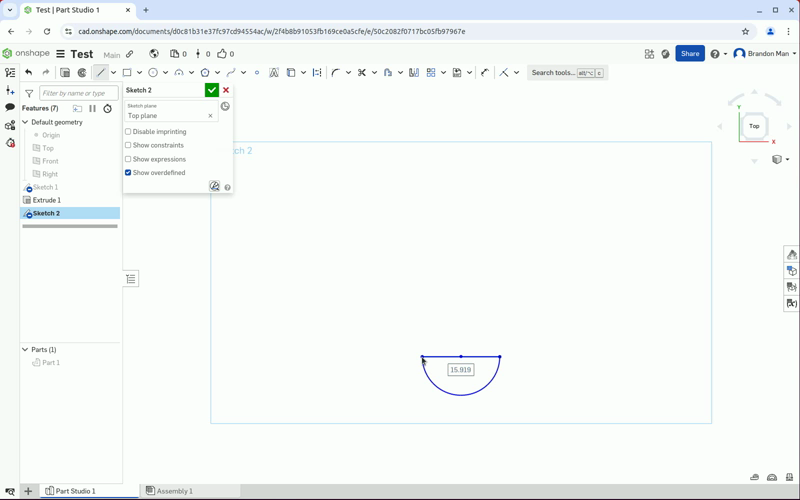
mouse_move(468, 374)
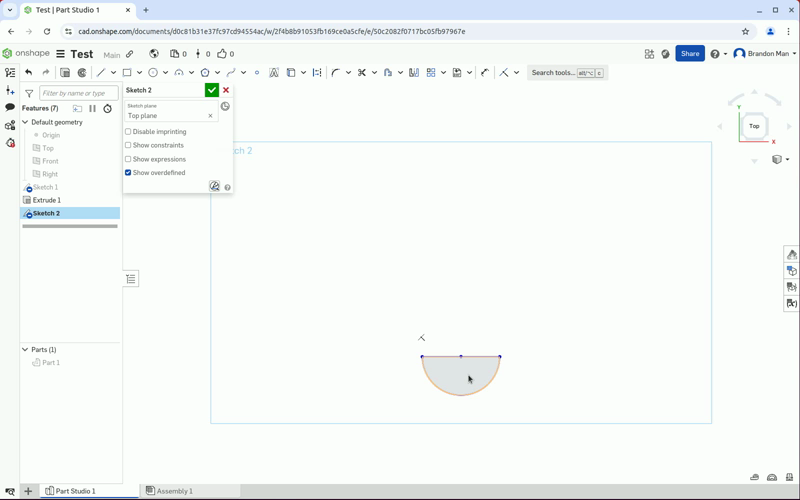
scroll(6)
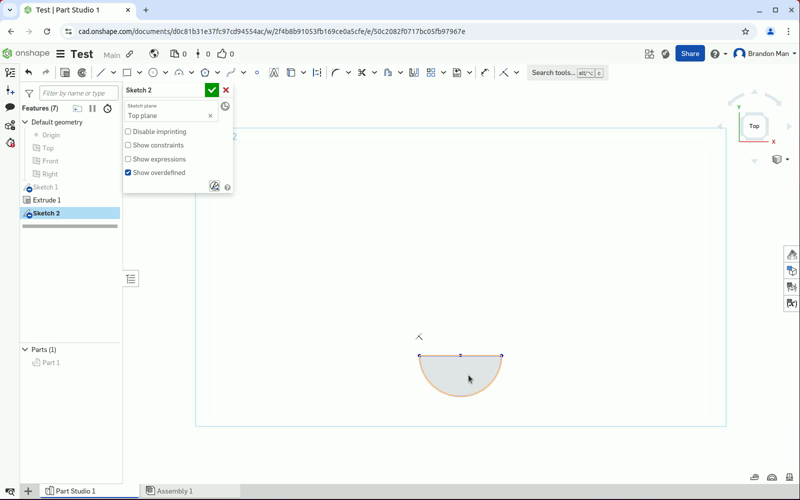
scroll(6)
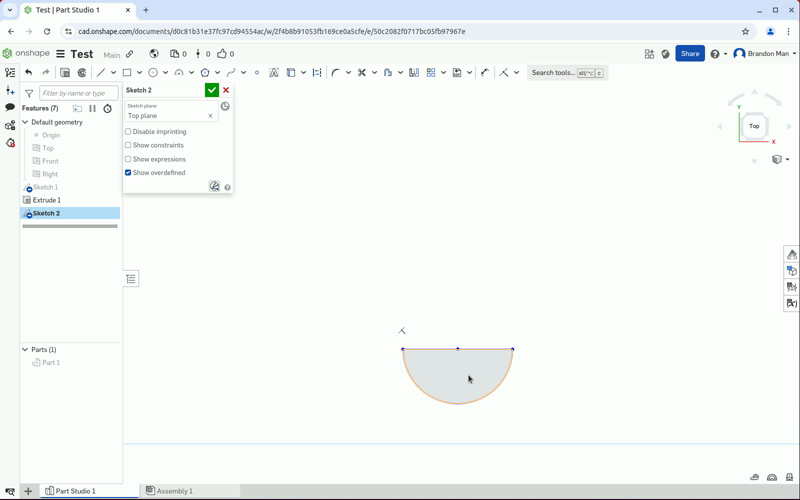
scroll(6)
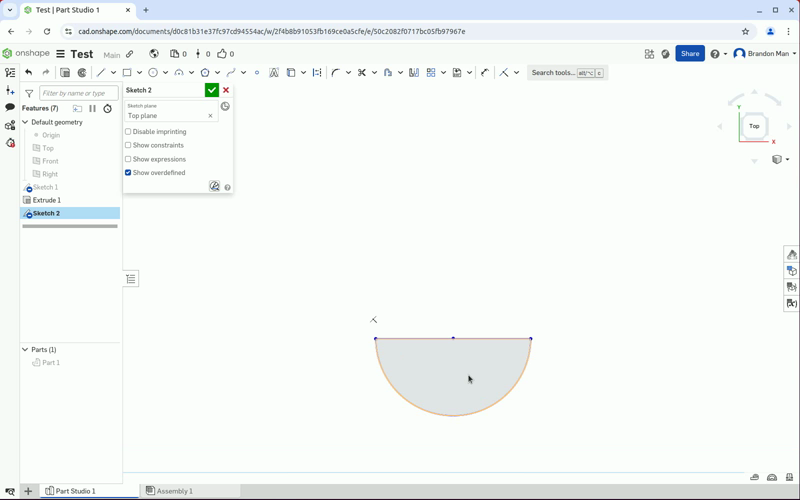
scroll(6)
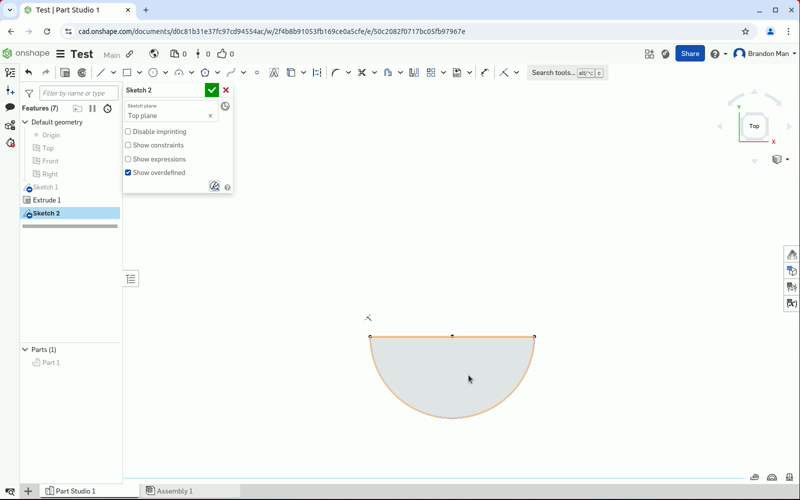
scroll(6)
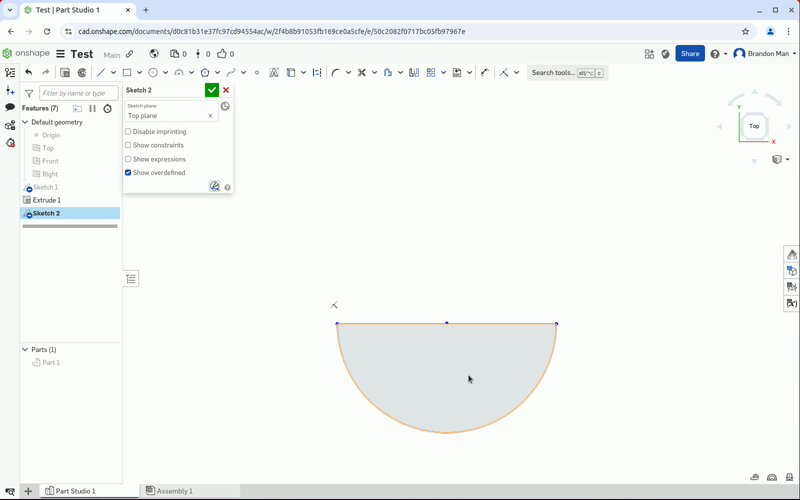
scroll(6)
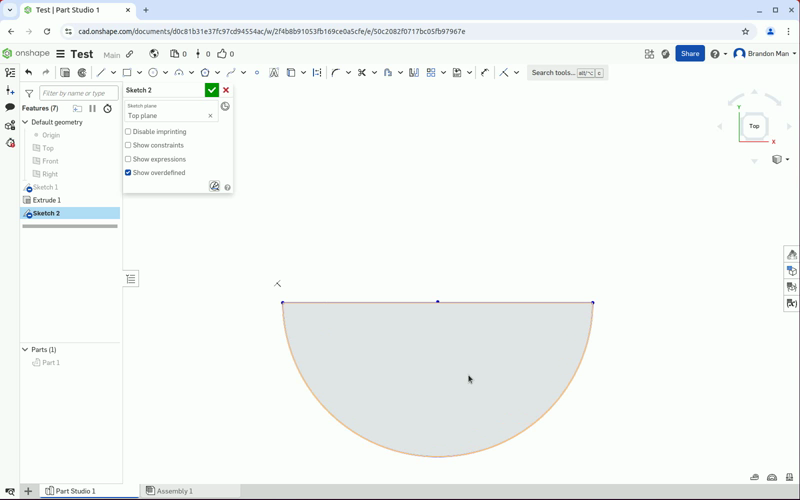
scroll(6)
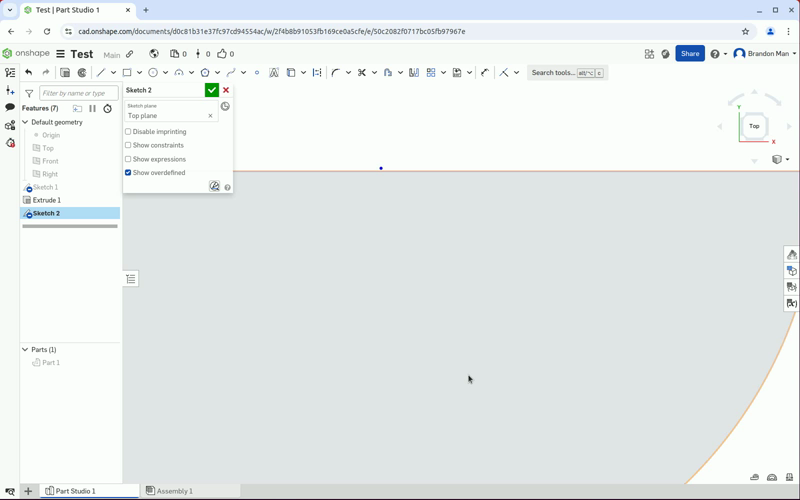
click(468, 374)
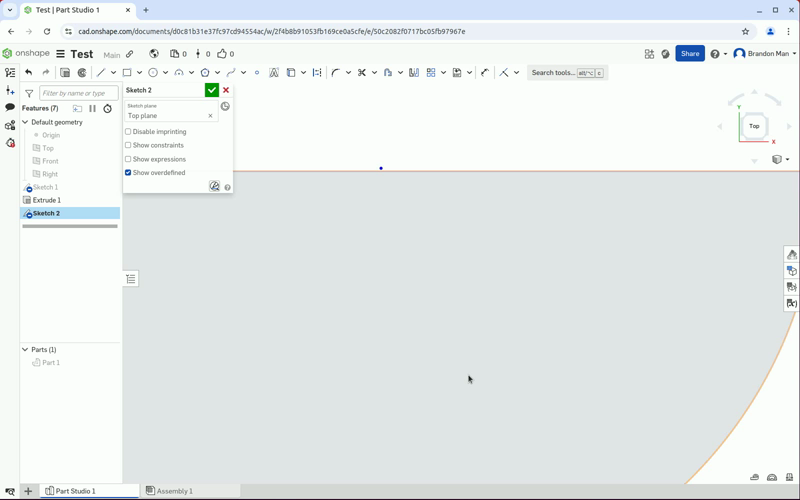
scroll(-6)
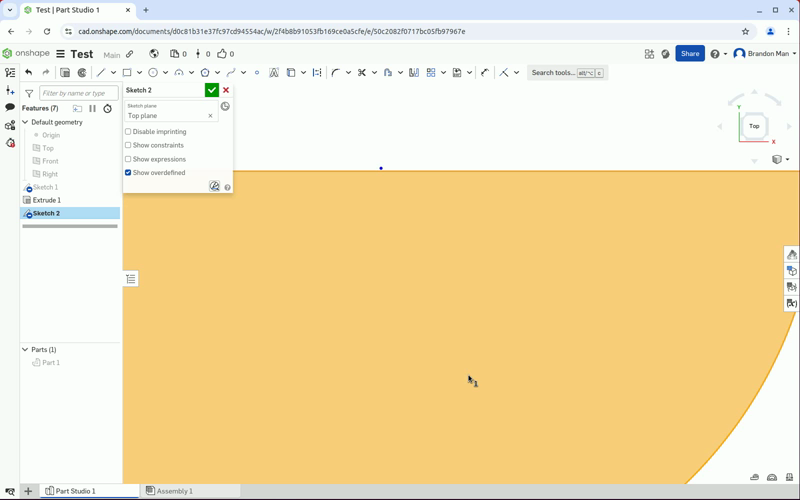
scroll(-6)
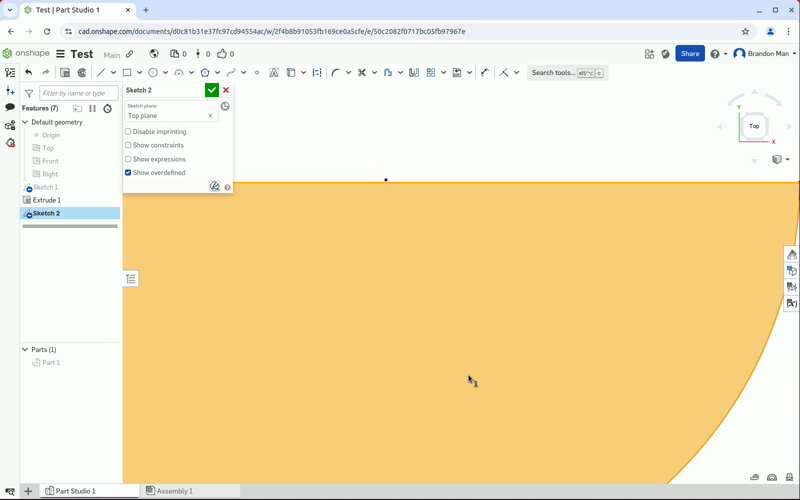
scroll(-6)
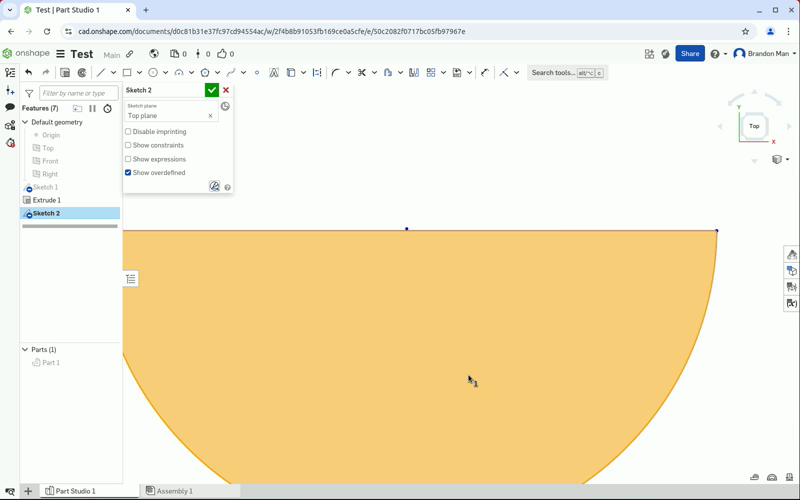
scroll(-6)
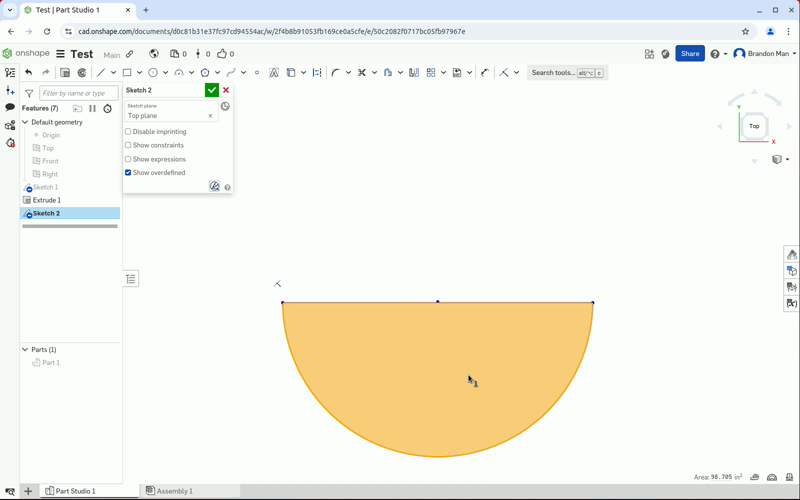
scroll(-6)
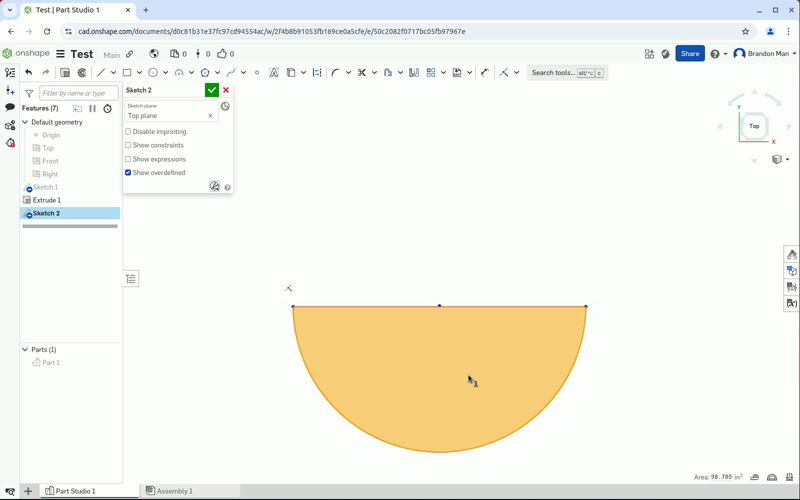
scroll(-6)
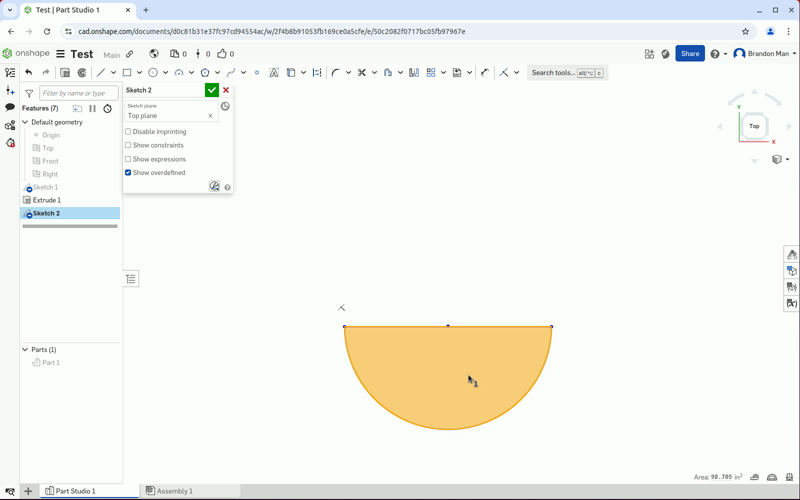
scroll(-6)
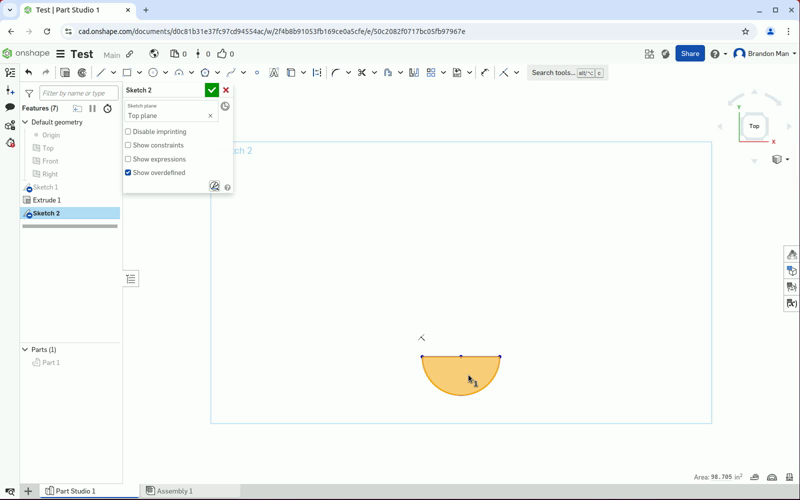
mouse_move(73, 352)
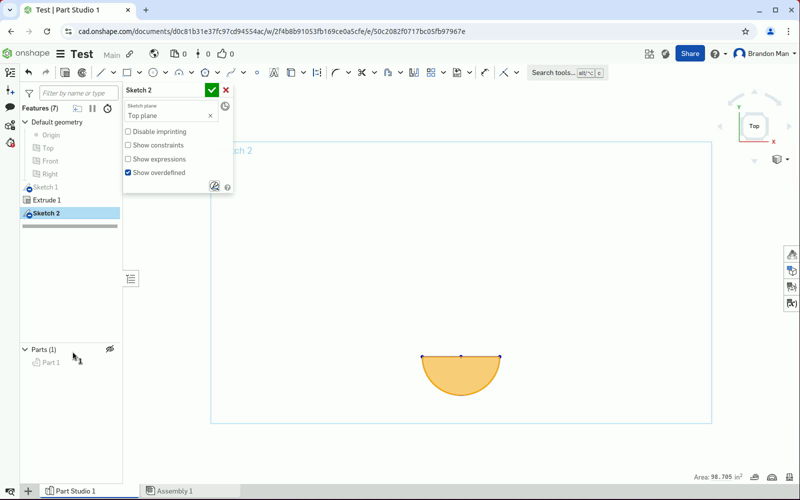
key(shift+y)
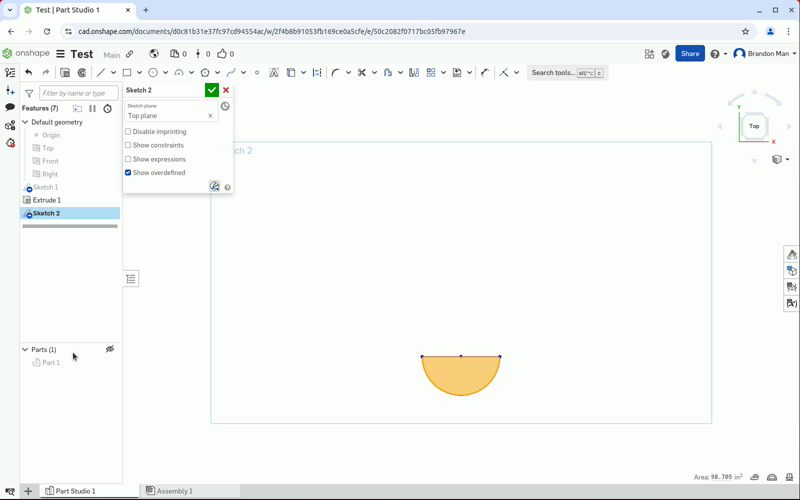
key(shift+e)
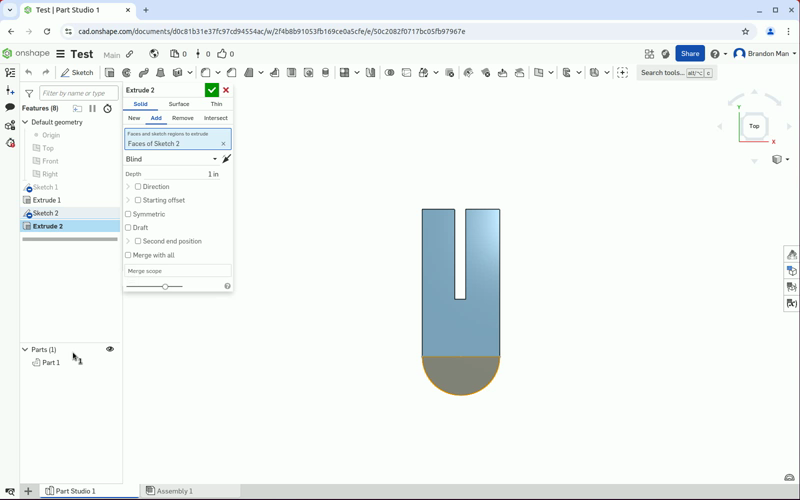
mouse_move(143, 106)
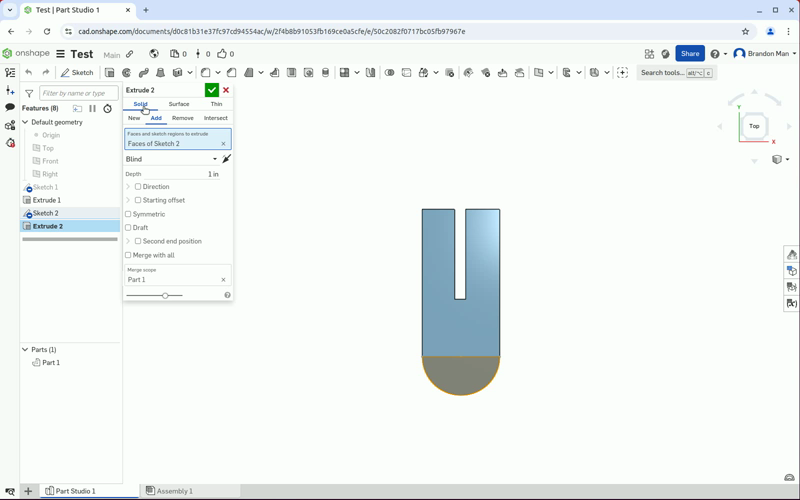
click(143, 106)
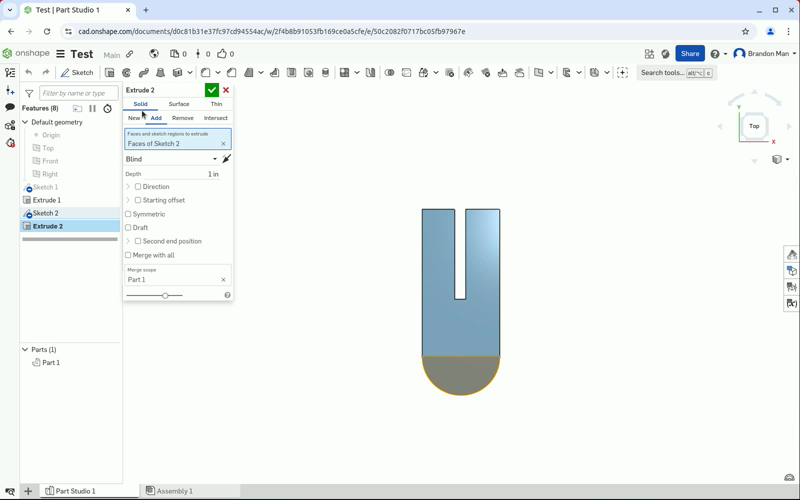
mouse_move(137, 120)
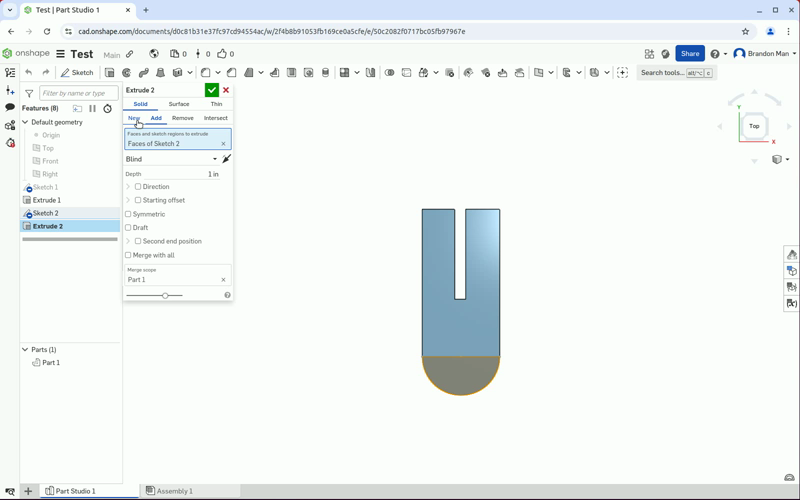
click(137, 120)
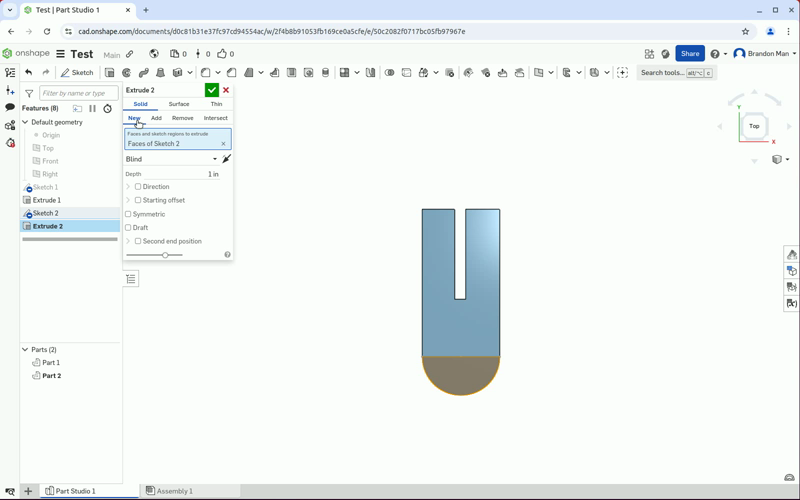
key(tab, 4)
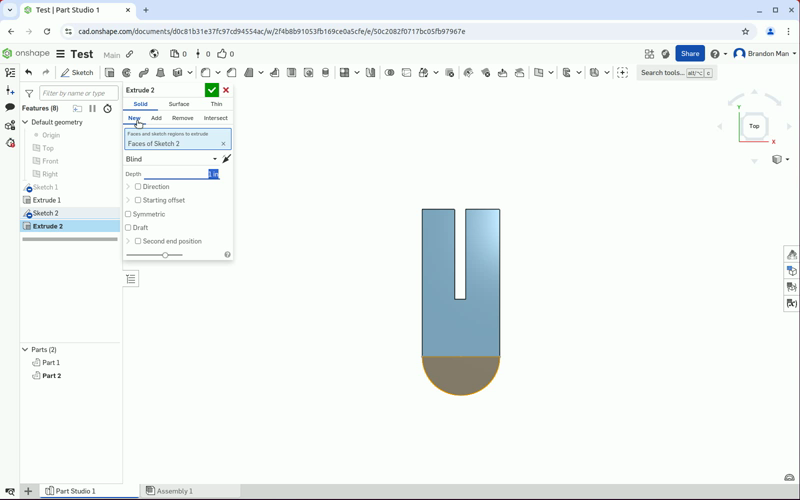
text(2.407)
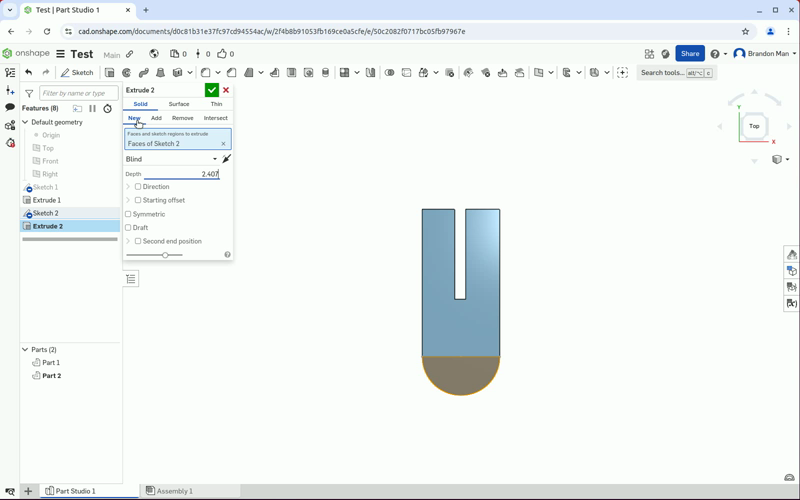
key(enter)
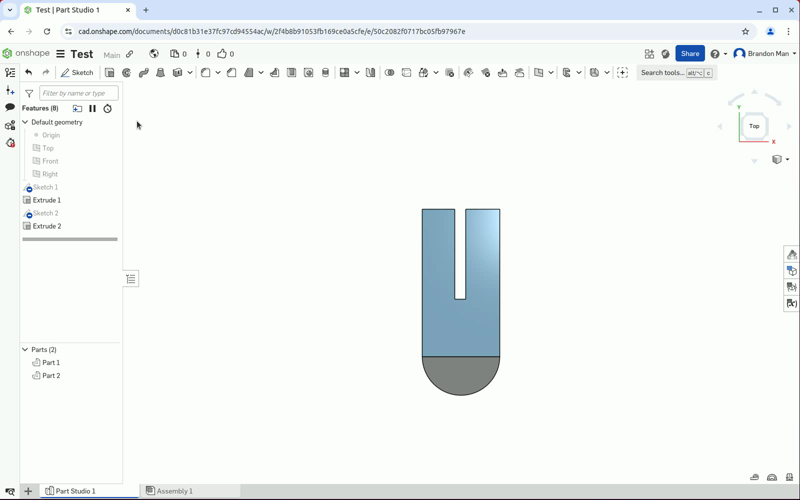
key(shift+h)
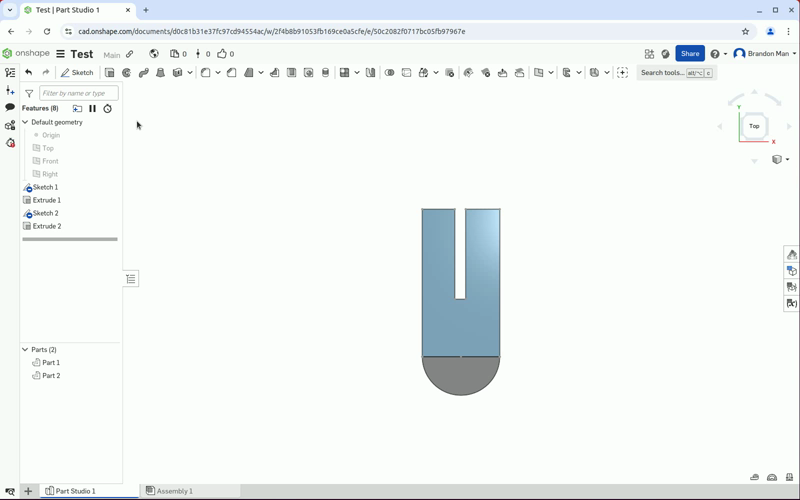
key(shift+h)
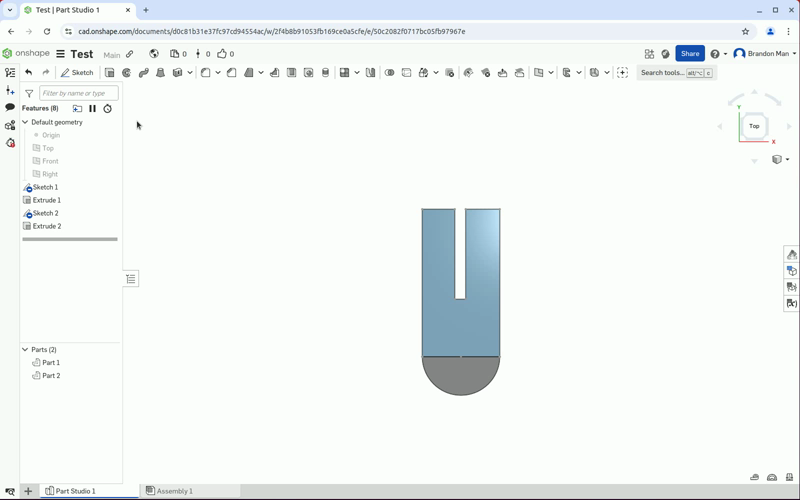
key(shift+7)
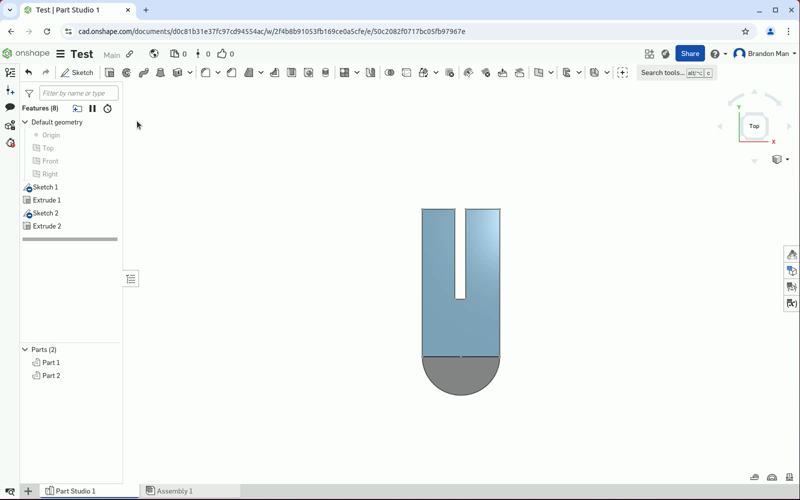
key(up, 3)
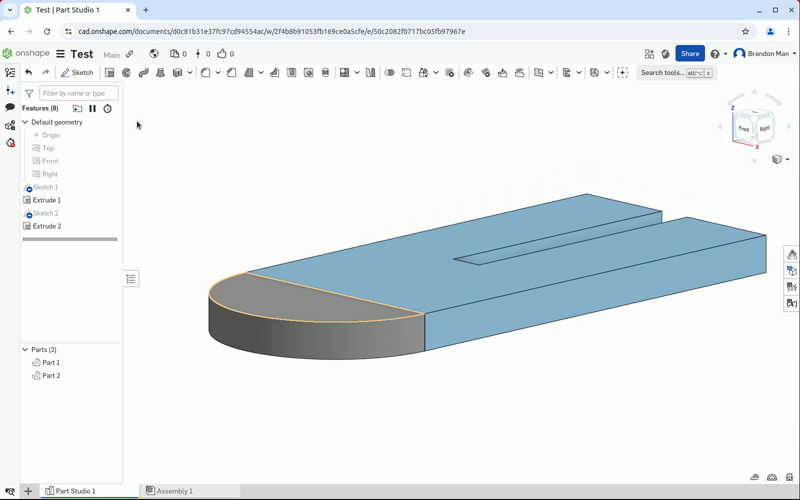
key(left, 3)
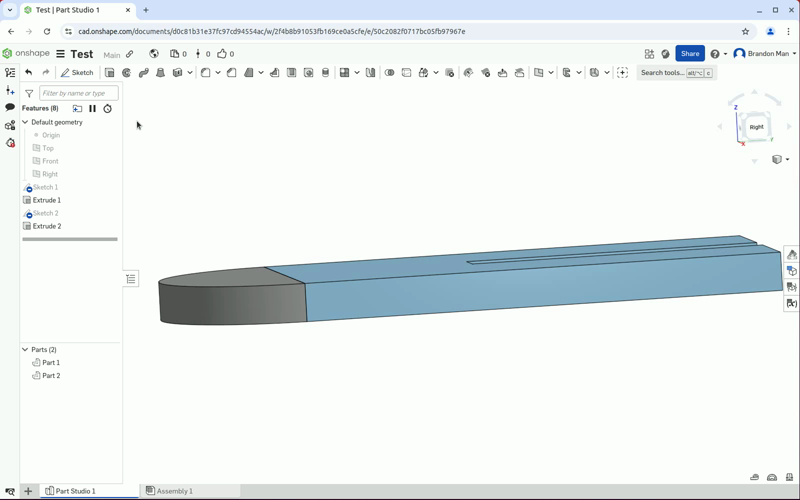
key(right, 3)
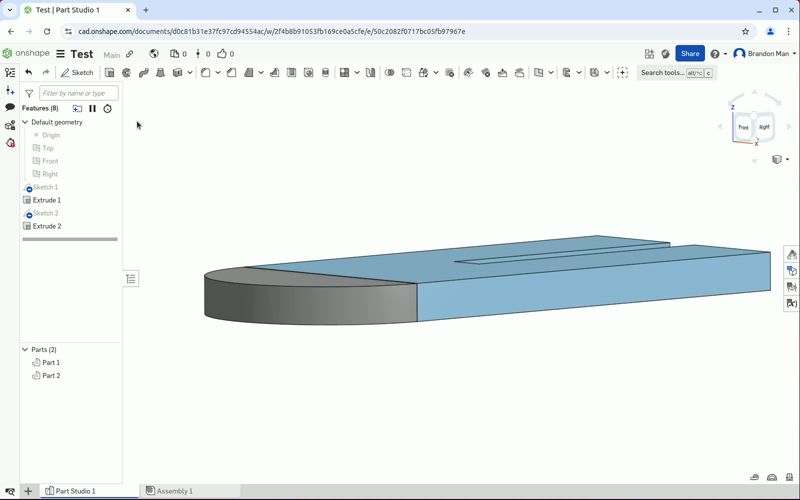
key(down, 3)
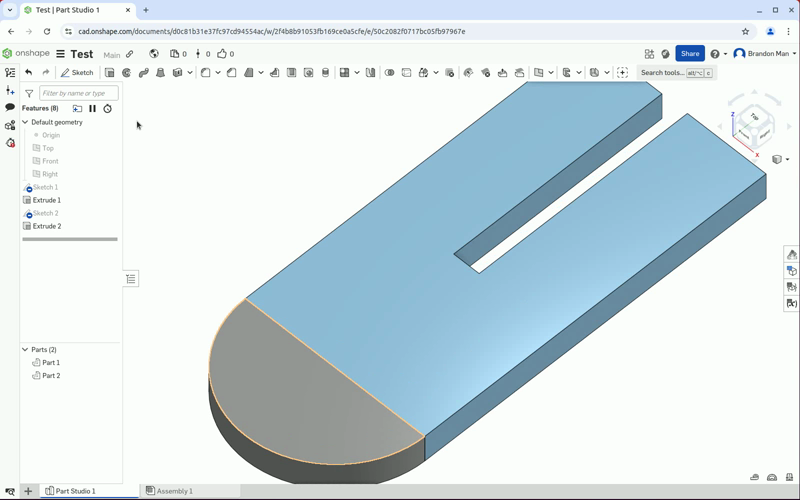
mouse_move(73, 189)
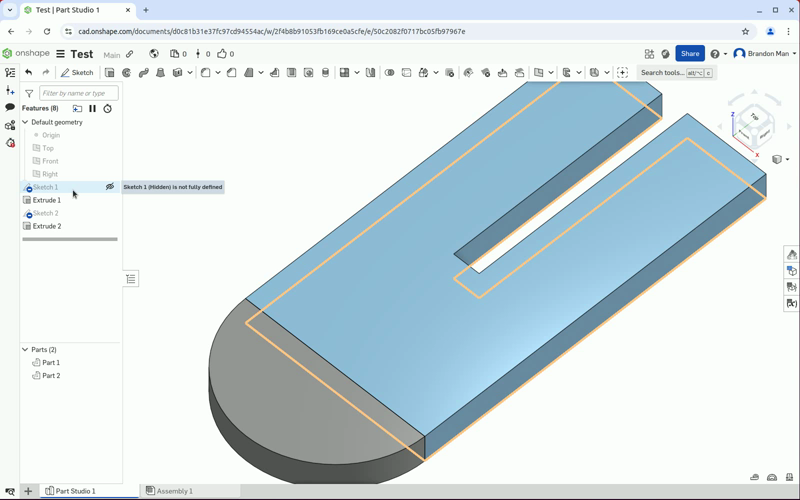
click(73, 189)